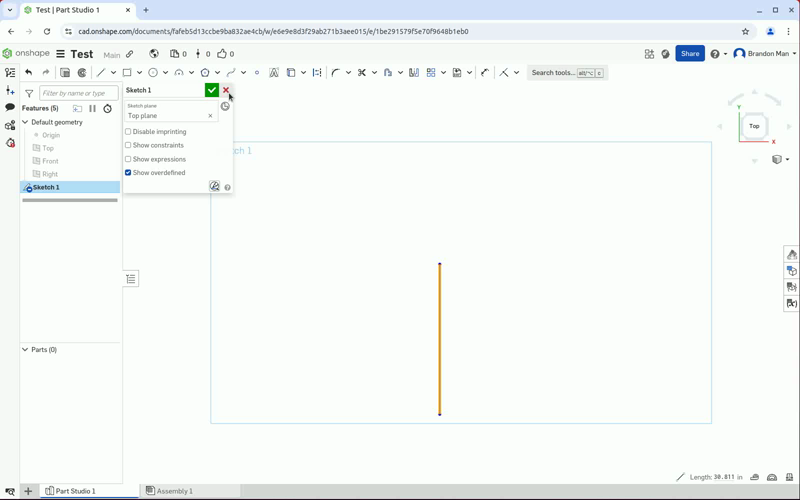
key(shift+h)
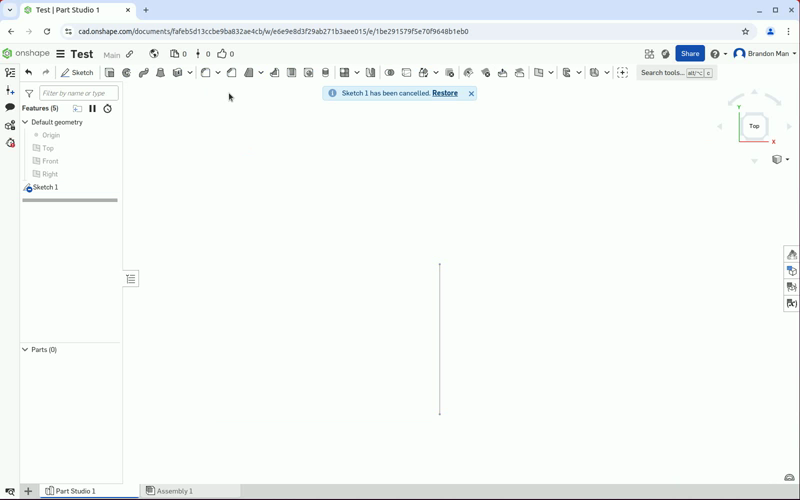
key(shift+s)
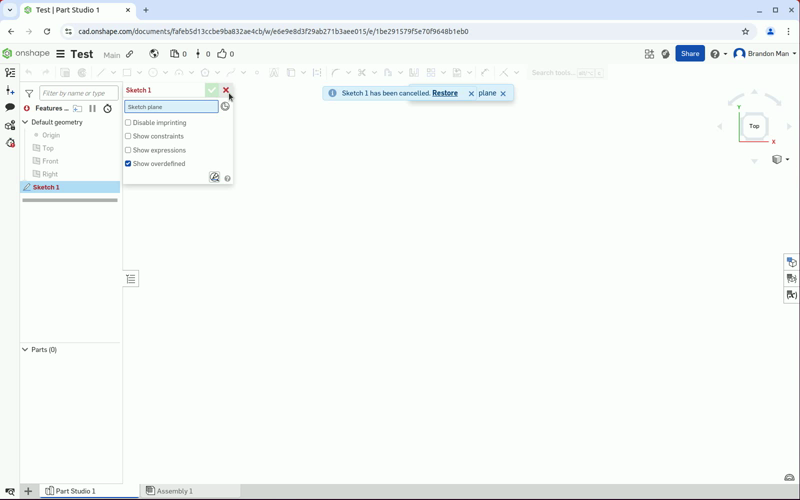
mouse_move(73, 150)
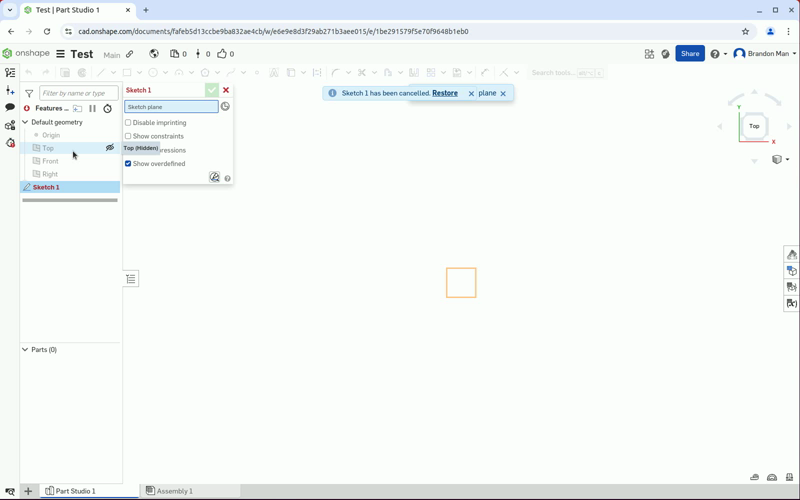
click(73, 150)
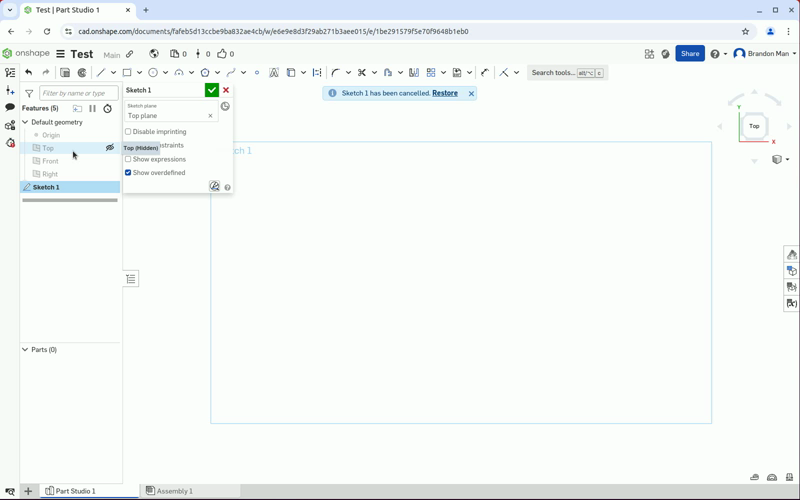
mouse_move(73, 352)
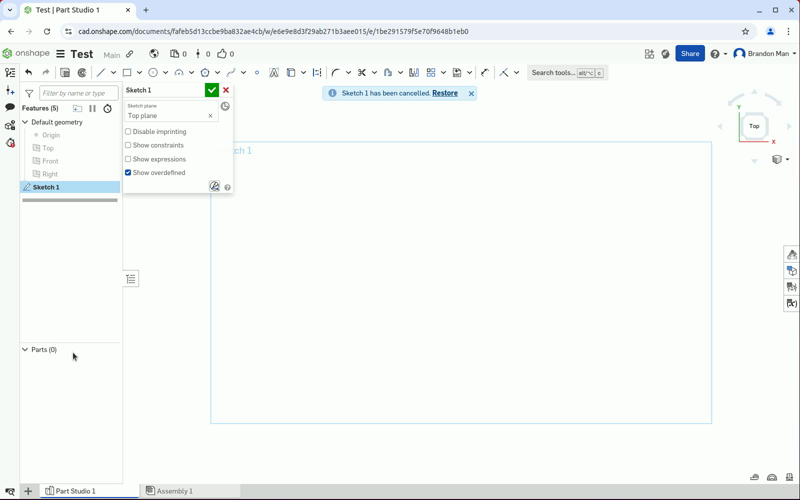
key(y)
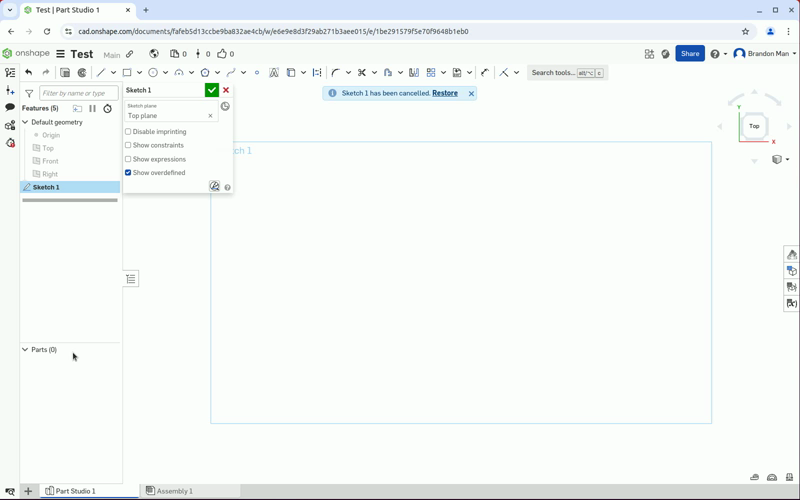
key(l)
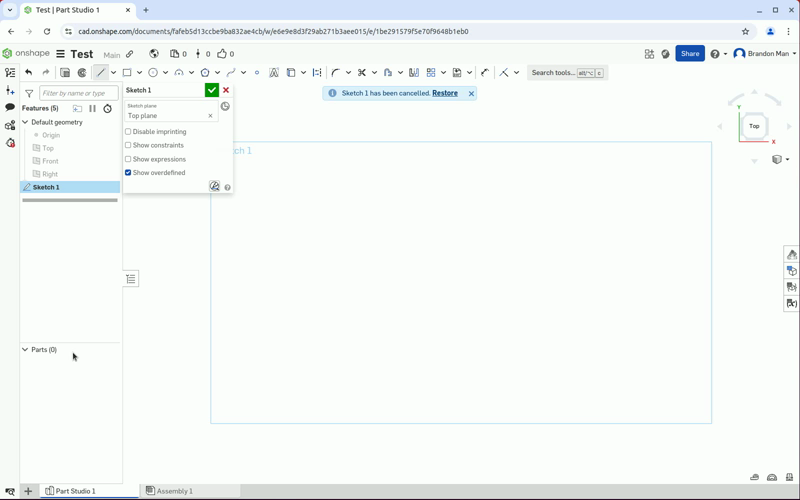
key_down(shift)
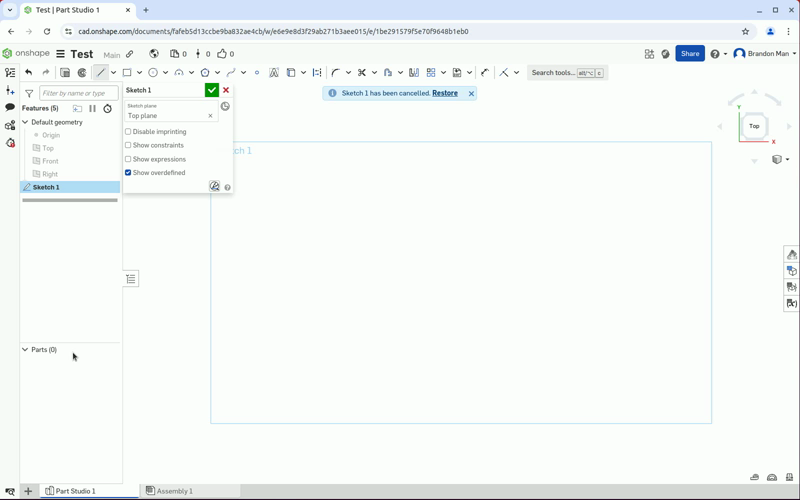
mouse_move(348, 282)
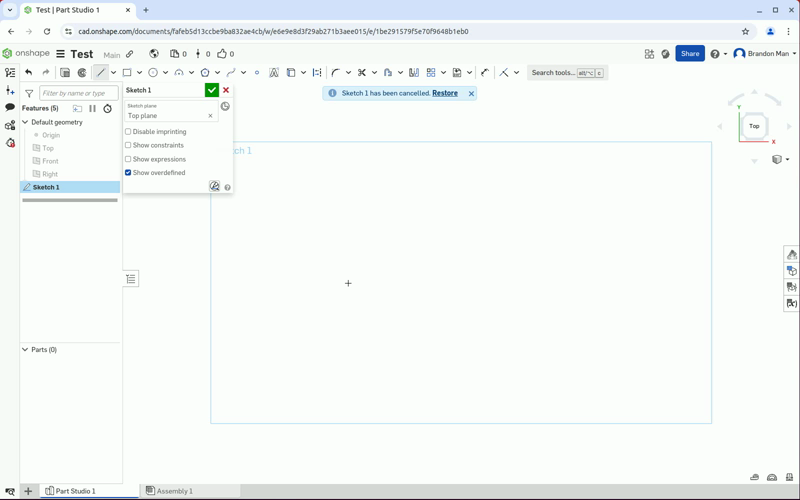
click(348, 282)
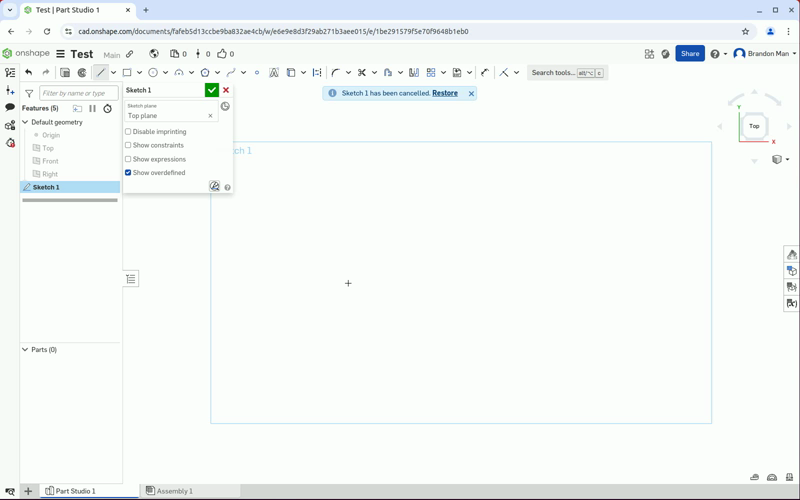
key_up(shift)
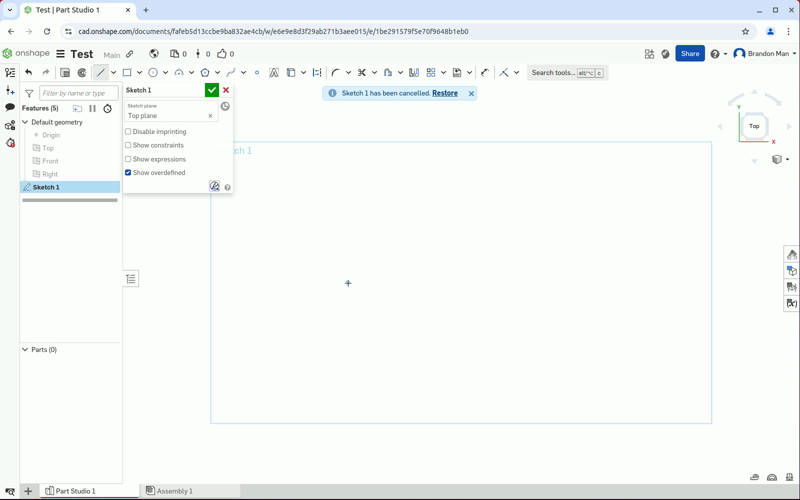
key_down(shift)
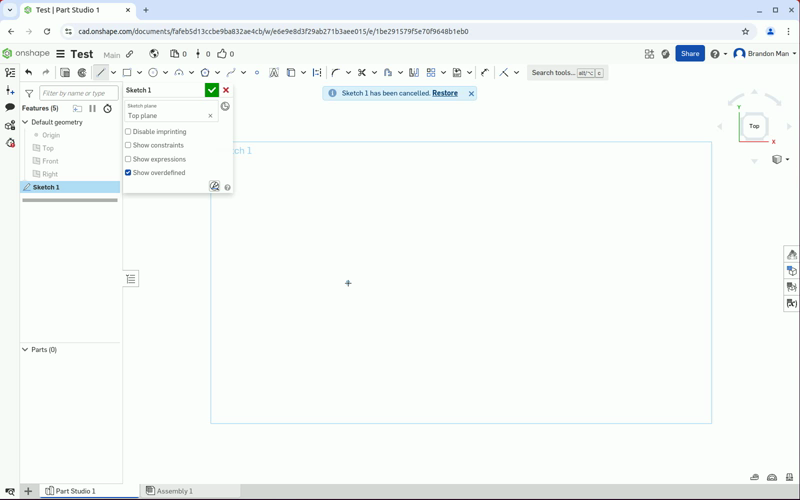
mouse_move(378, 282)
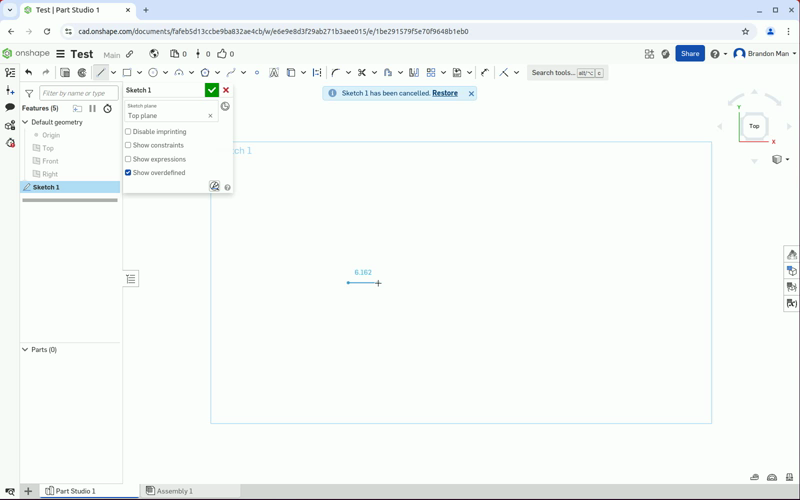
mouse_move(386, 282)
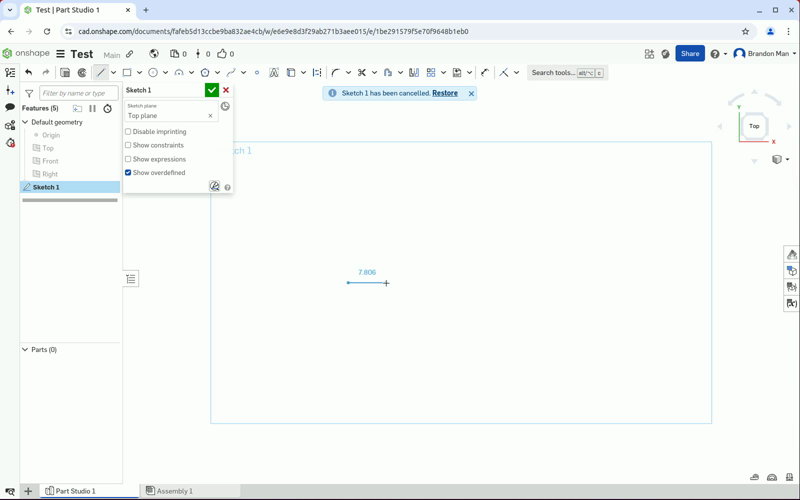
click(386, 282)
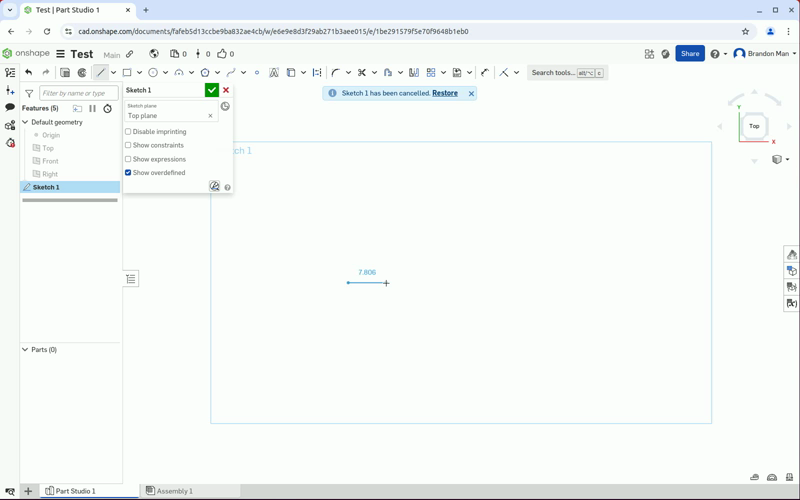
key_up(shift)
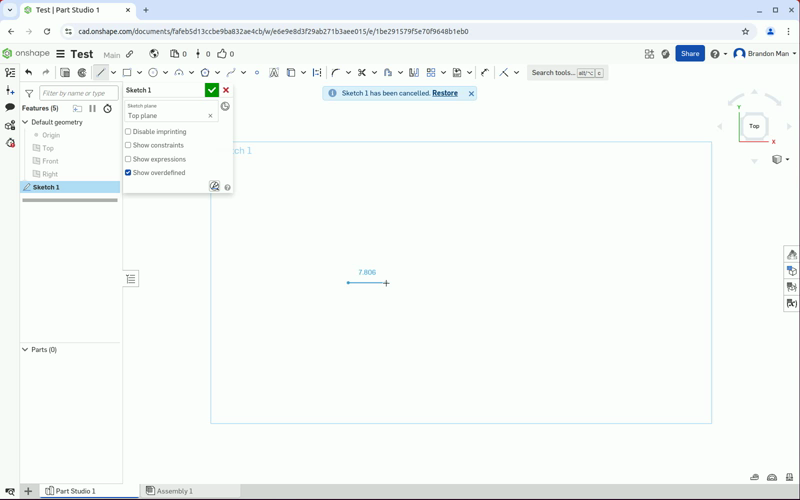
key_down(shift)
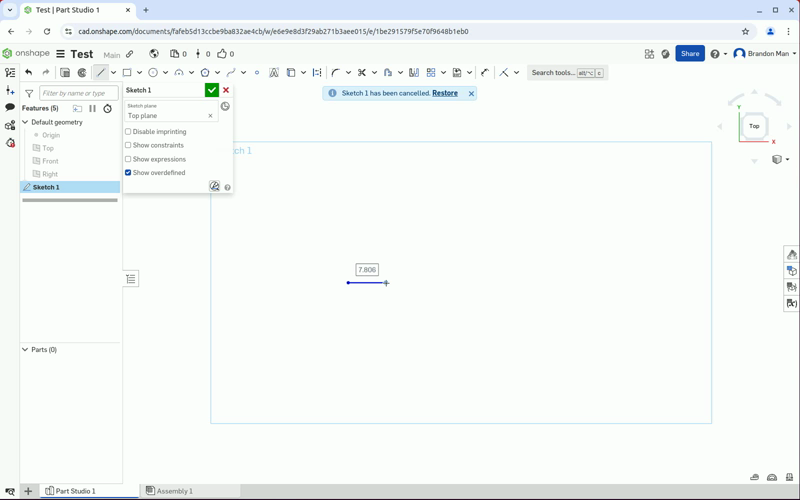
mouse_move(416, 282)
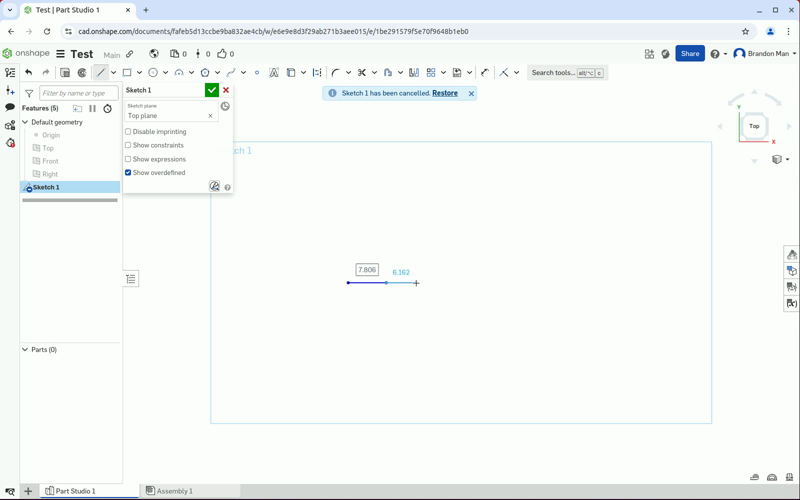
mouse_move(386, 226)
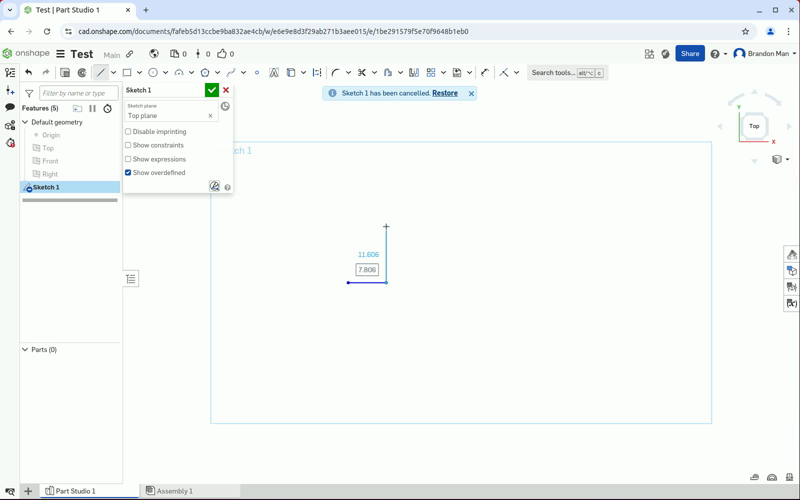
click(386, 226)
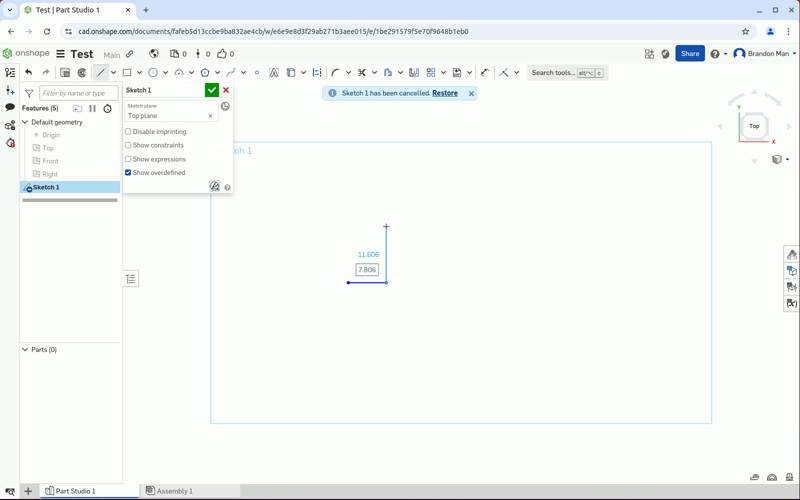
key_up(shift)
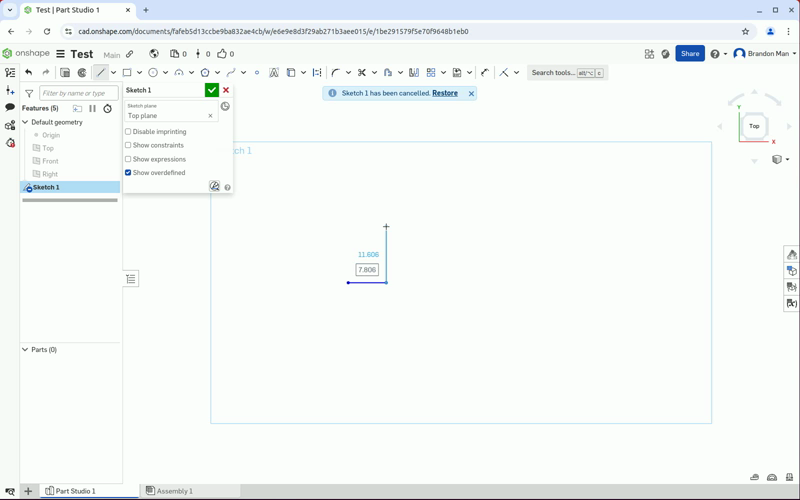
key_down(shift)
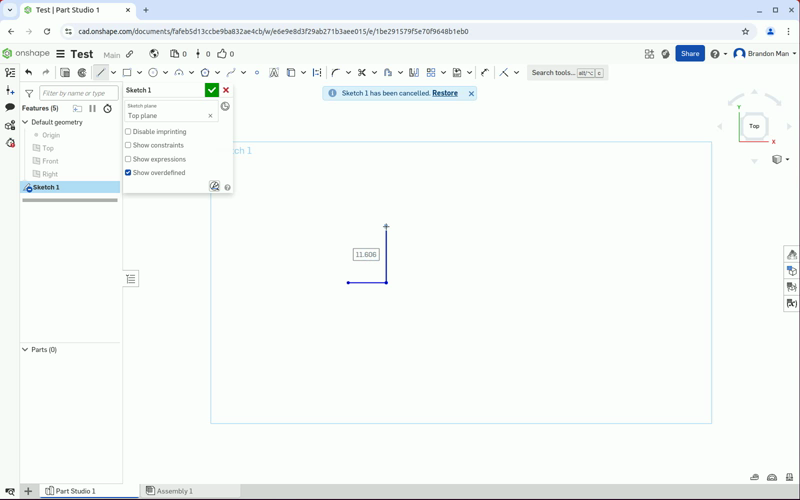
mouse_move(416, 226)
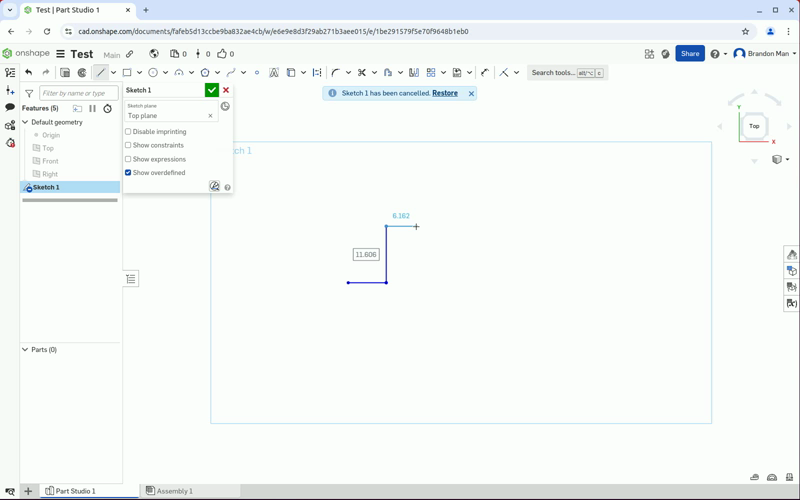
mouse_move(348, 226)
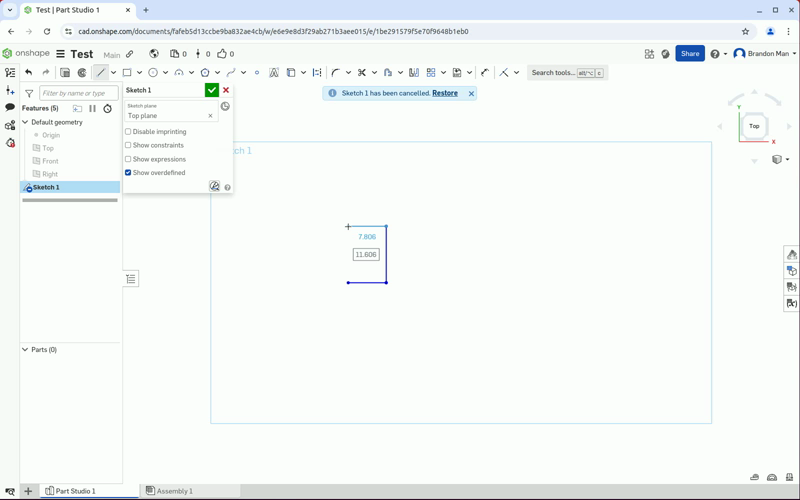
click(348, 226)
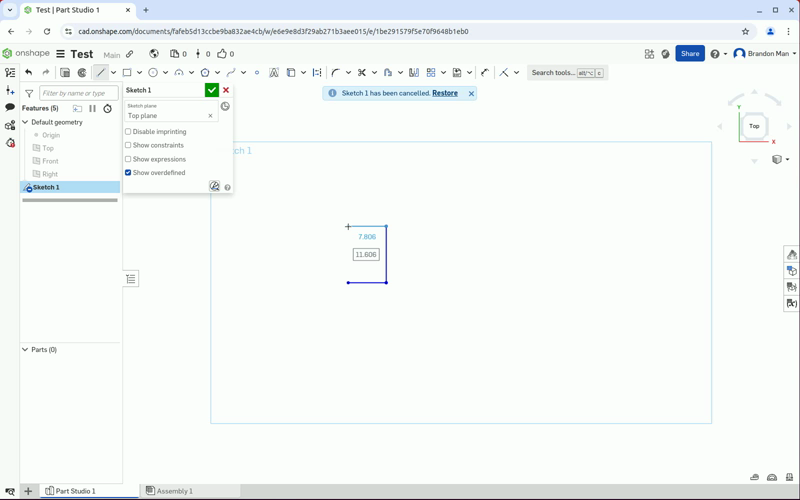
key_up(shift)
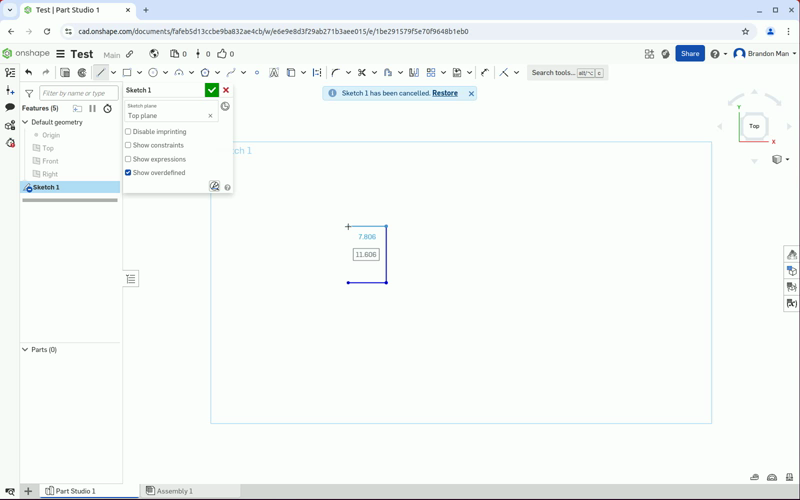
mouse_move(378, 226)
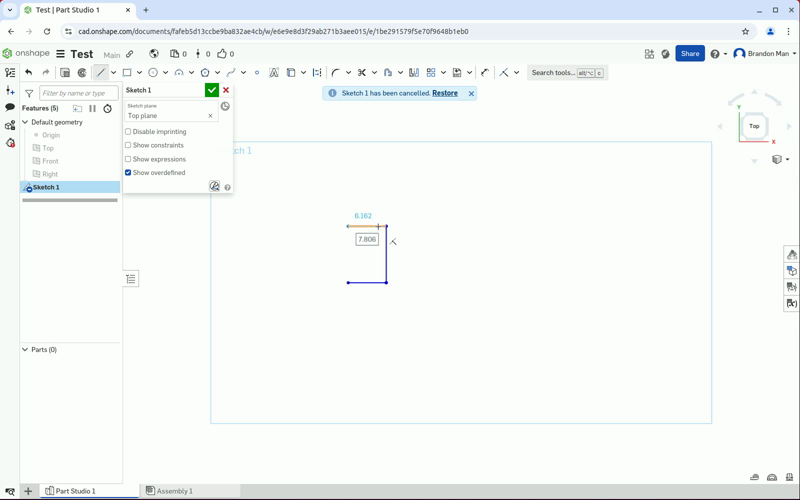
key_down(shift)
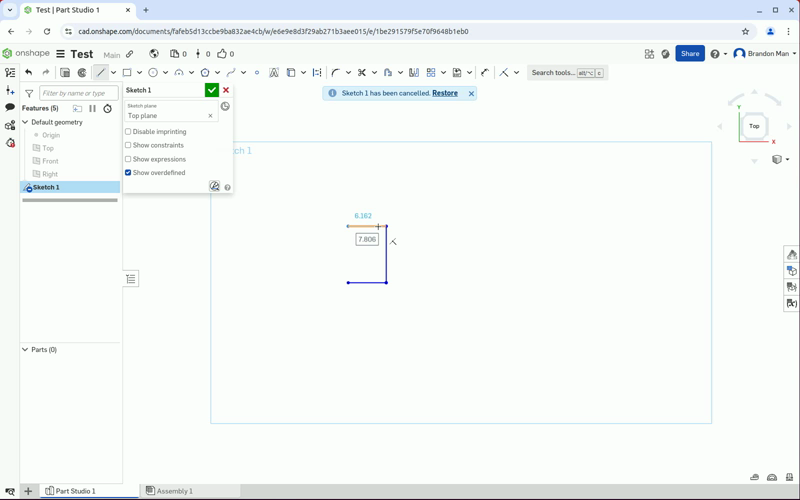
mouse_move(348, 282)
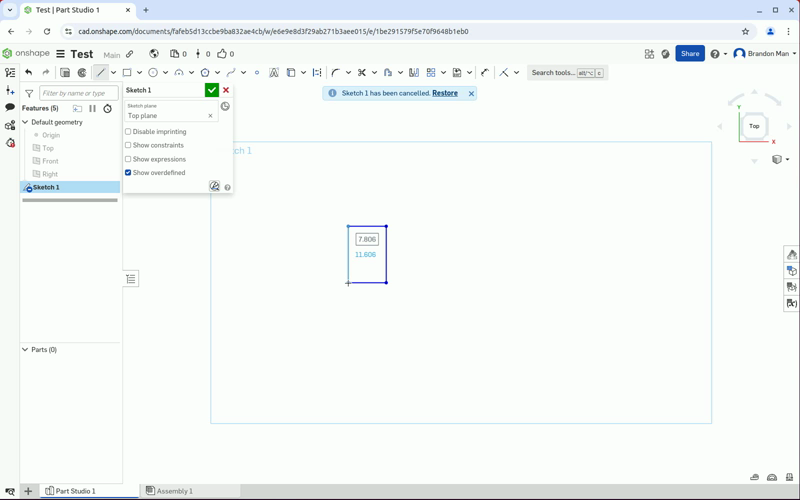
key_up(shift)
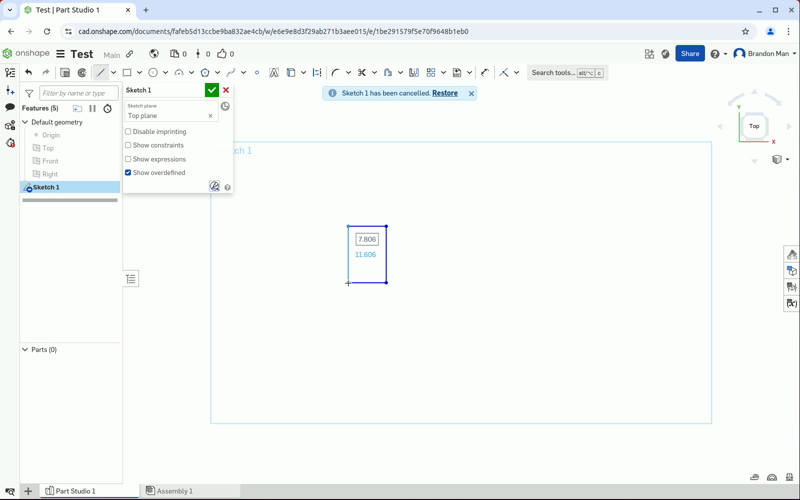
click(348, 282)
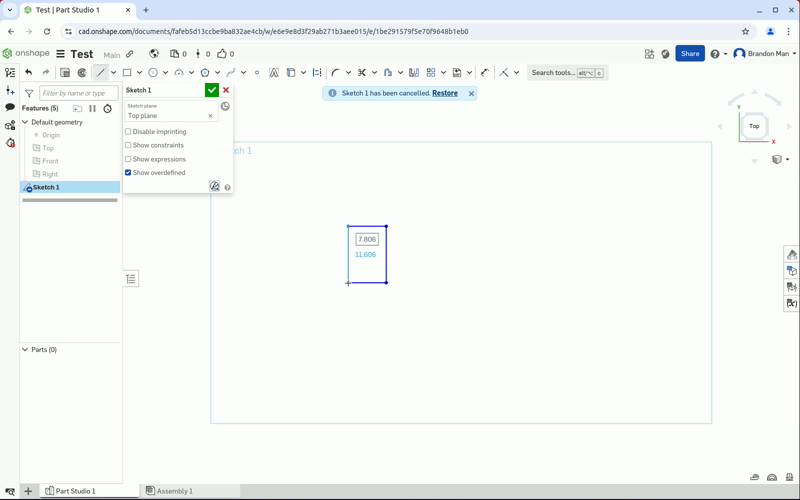
key(esc)
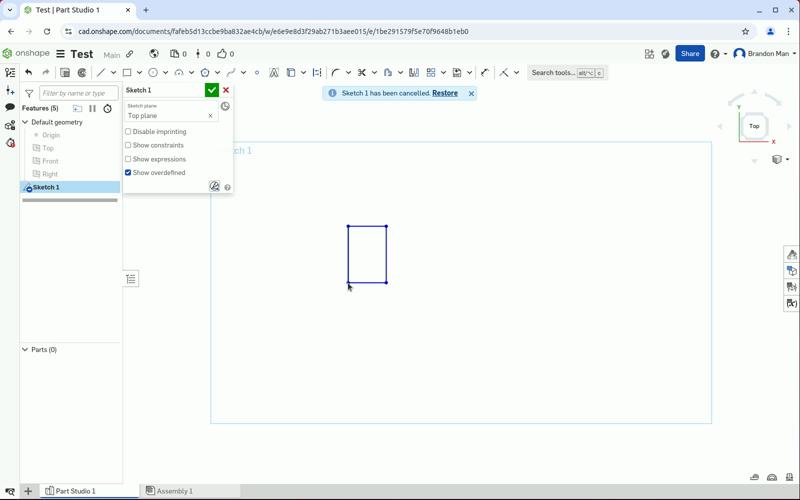
mouse_move(380, 230)
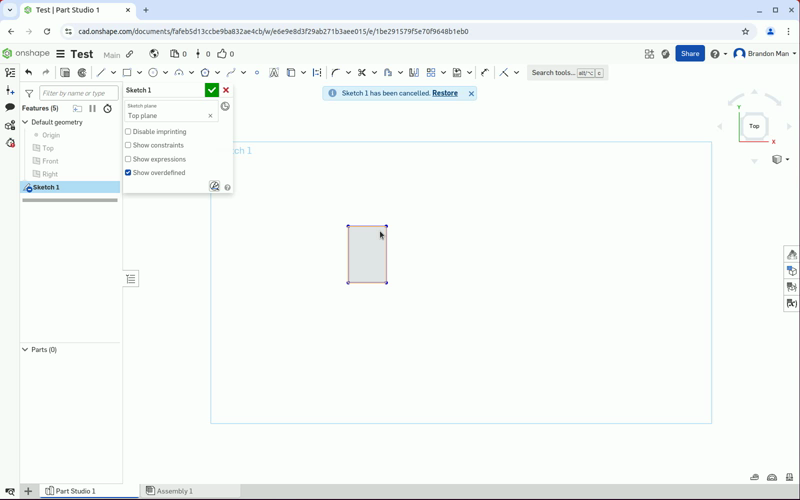
click(380, 230)
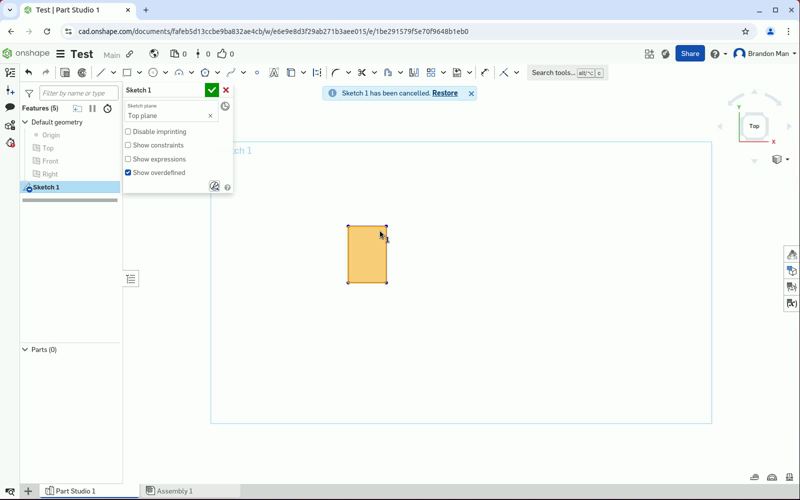
mouse_move(73, 352)
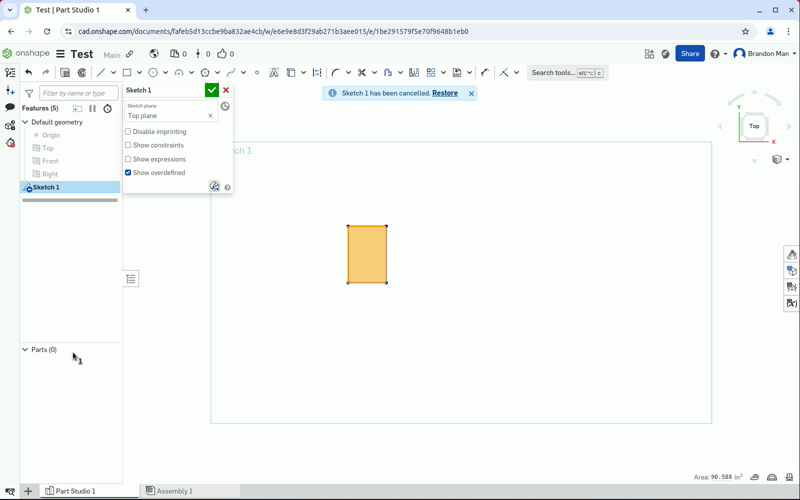
key(shift+y)
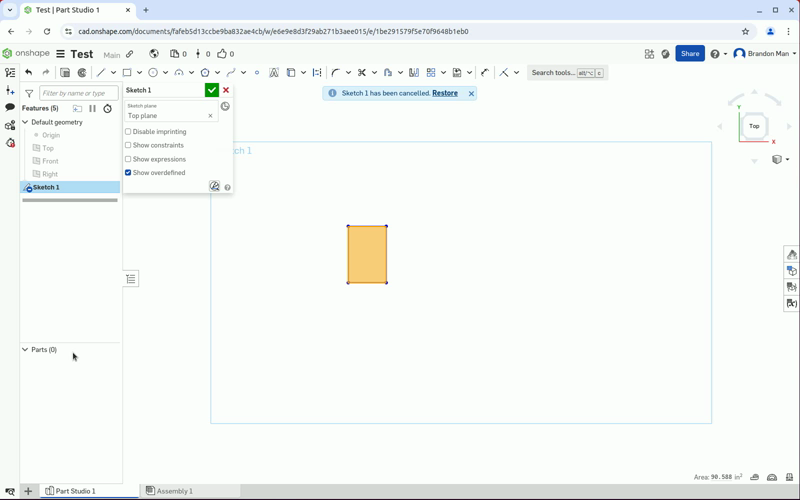
key(shift+e)
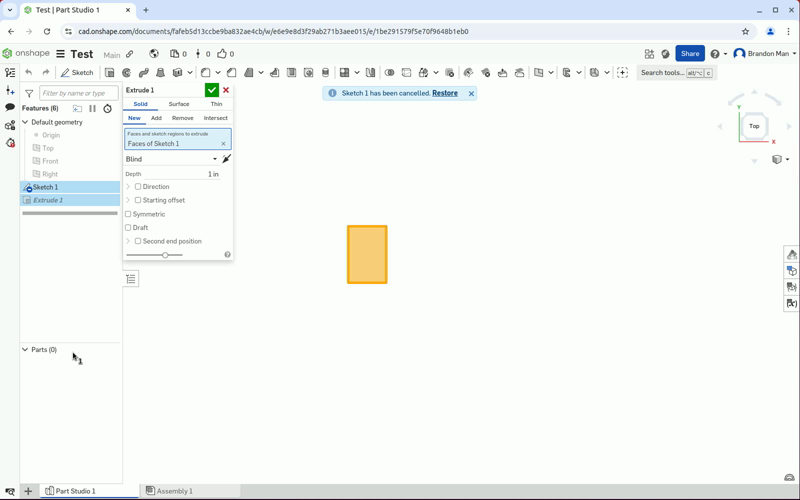
mouse_move(143, 106)
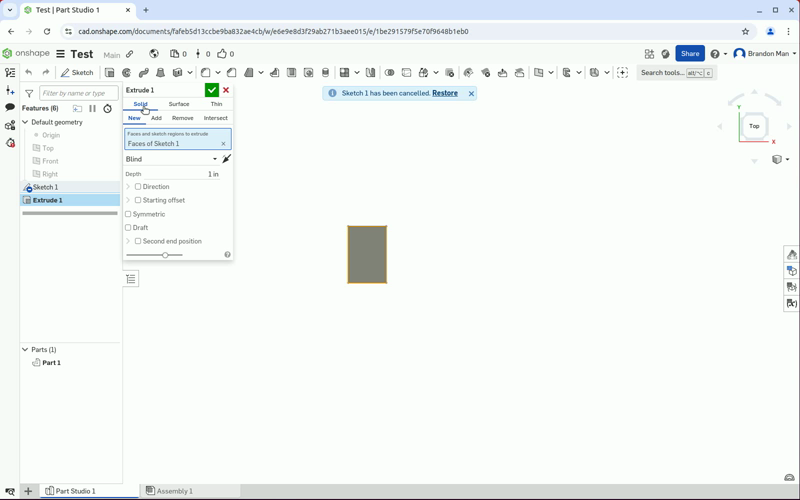
click(143, 106)
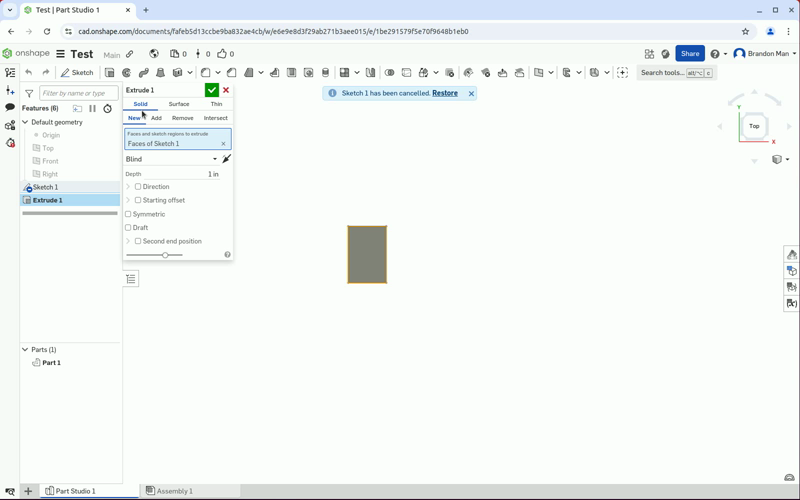
mouse_move(137, 120)
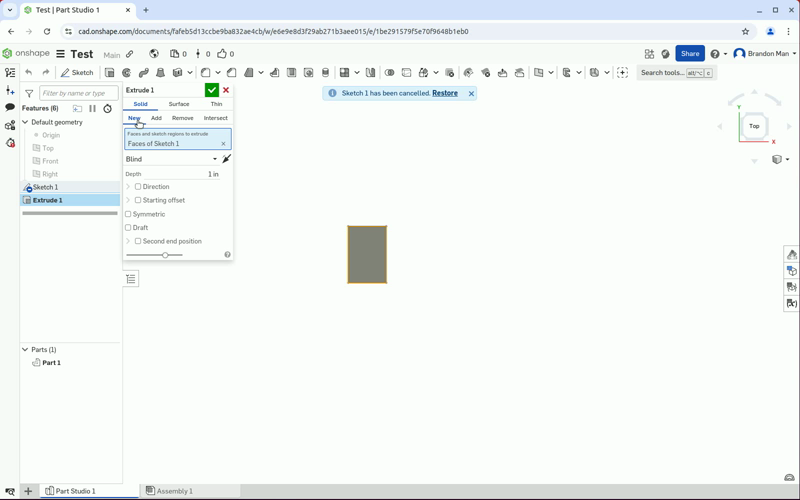
click(137, 120)
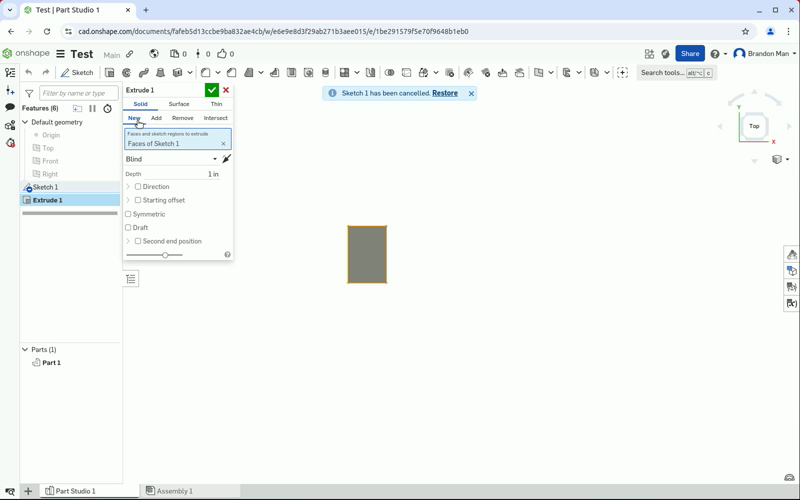
key(tab, 4)
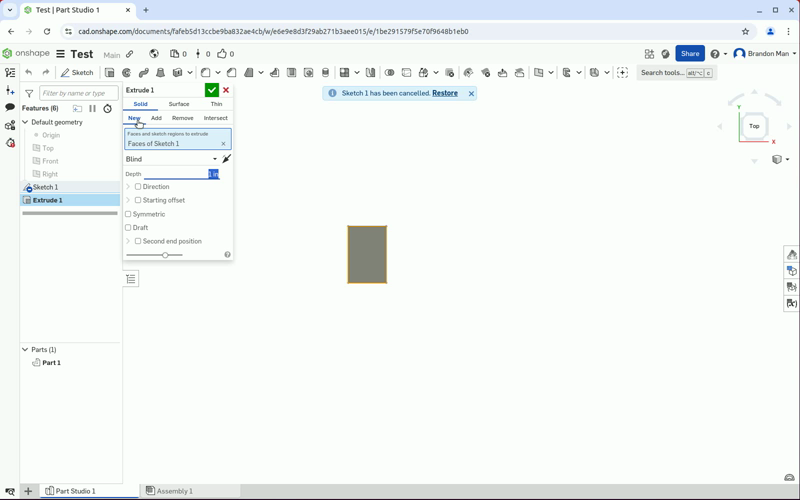
text(15.405)
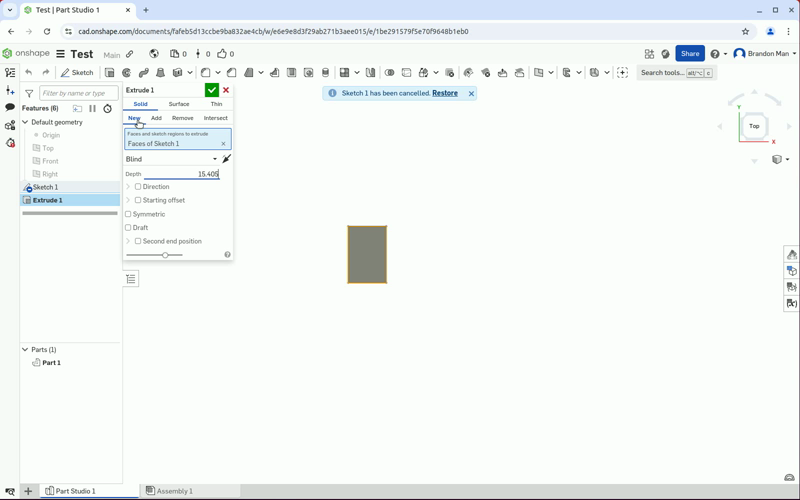
key(enter)
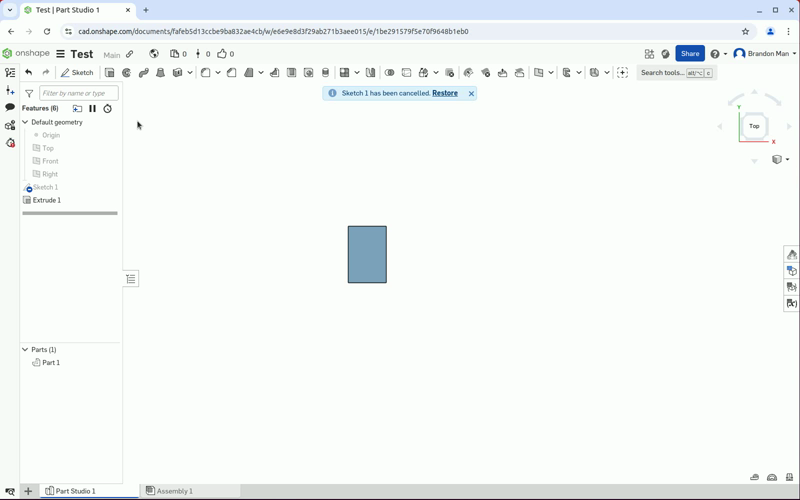
key(shift+h)
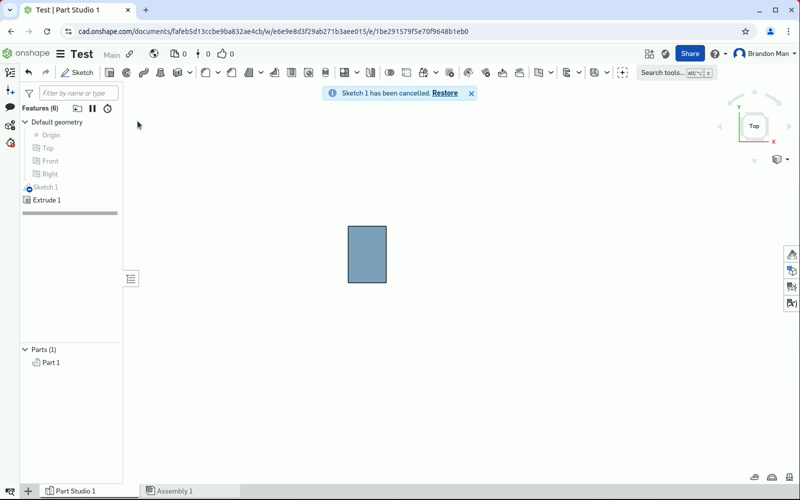
key(shift+h)
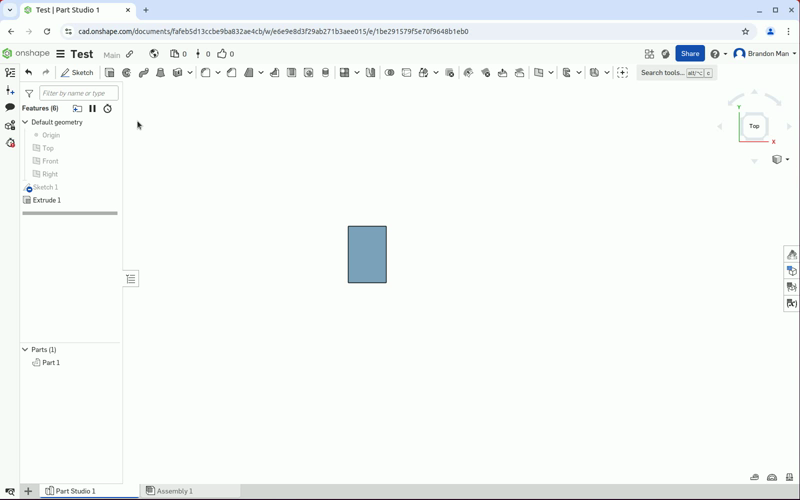
mouse_move(73, 189)
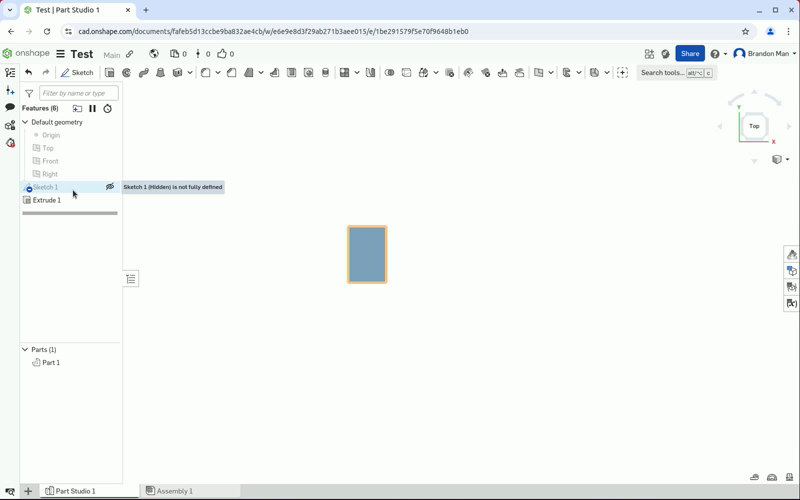
click(73, 189)
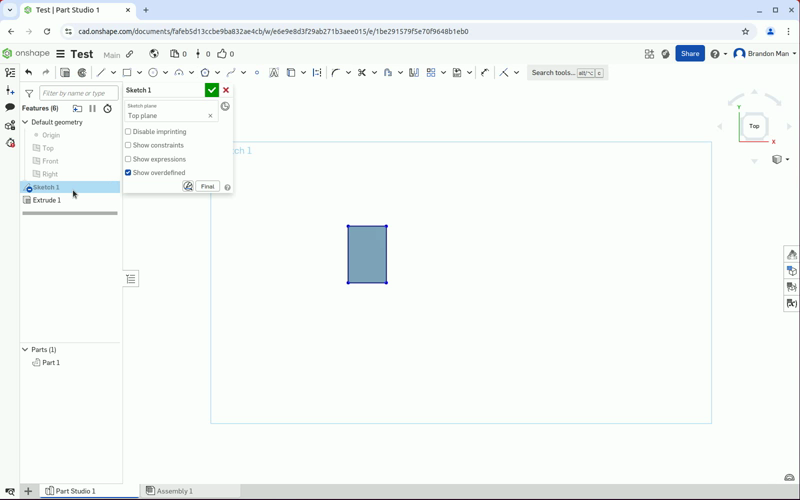
mouse_move(229, 92)
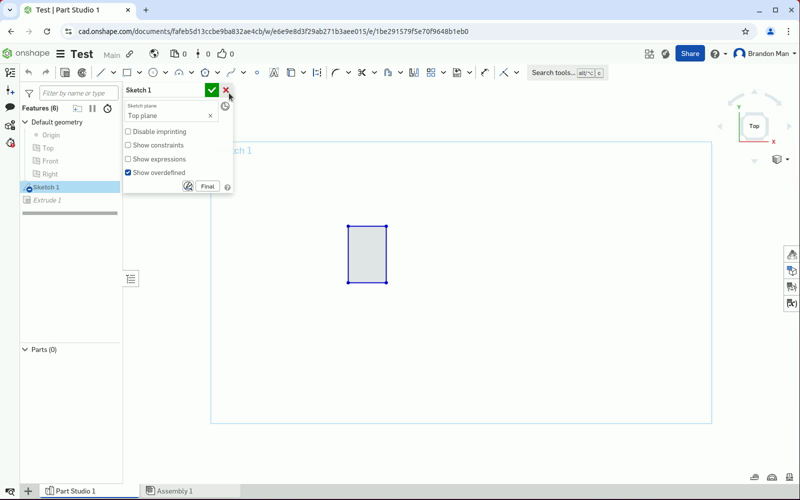
click(229, 92)
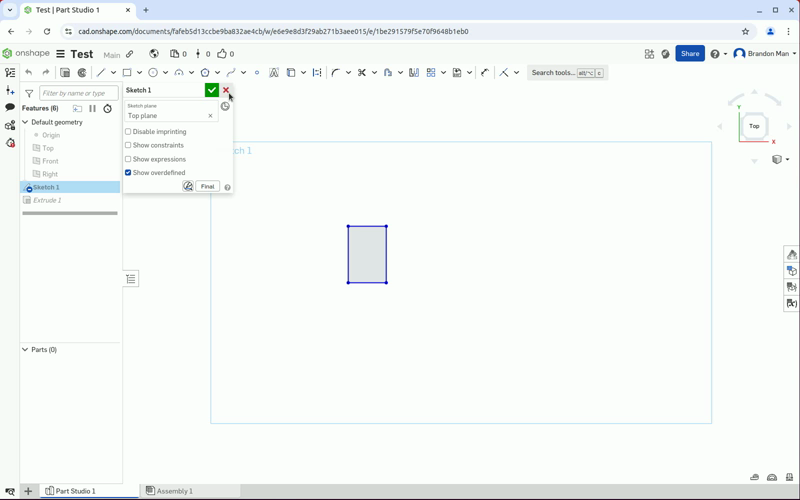
key(shift+s)
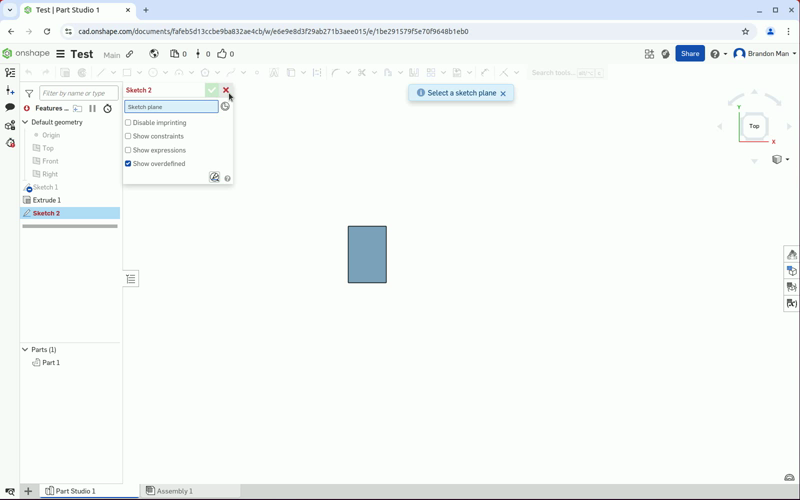
mouse_move(73, 150)
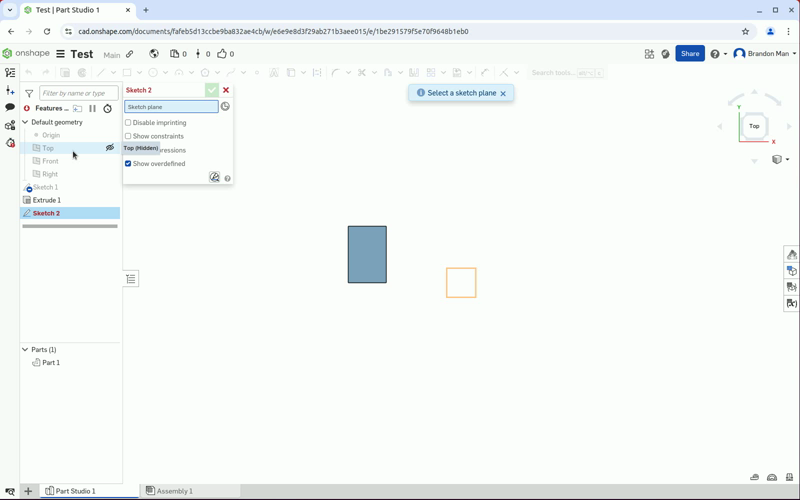
click(73, 150)
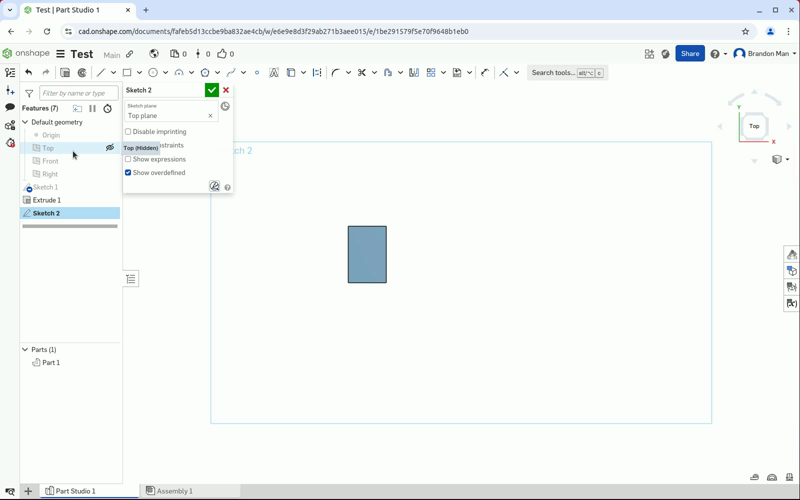
mouse_move(73, 352)
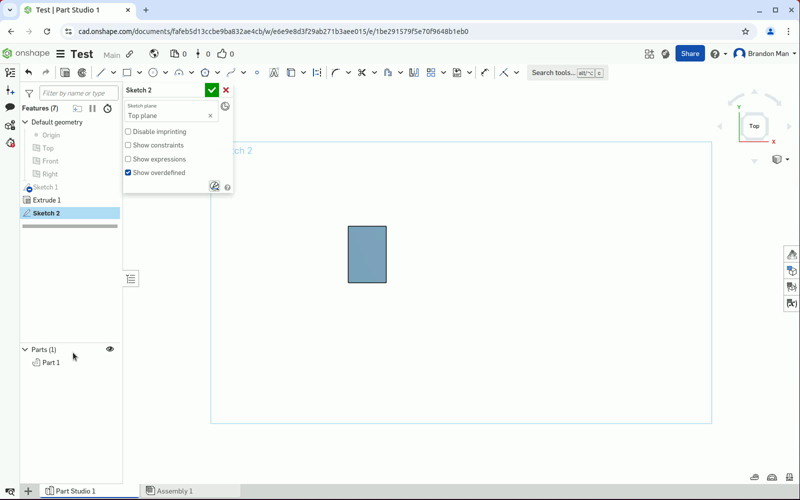
key(y)
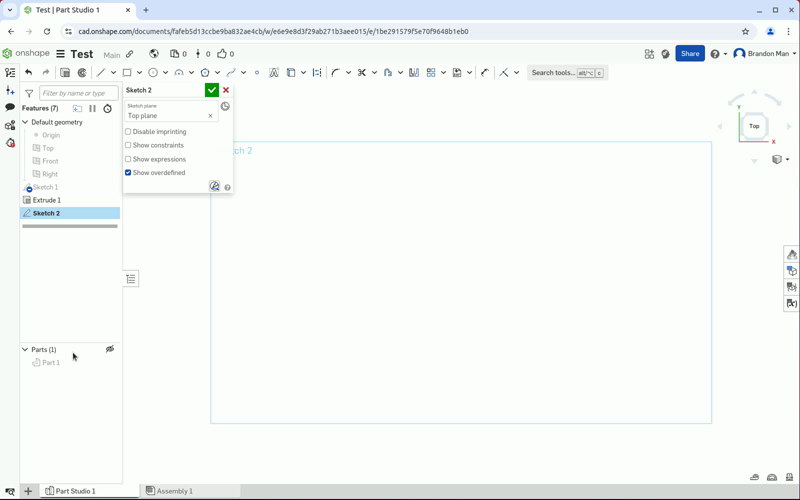
key(l)
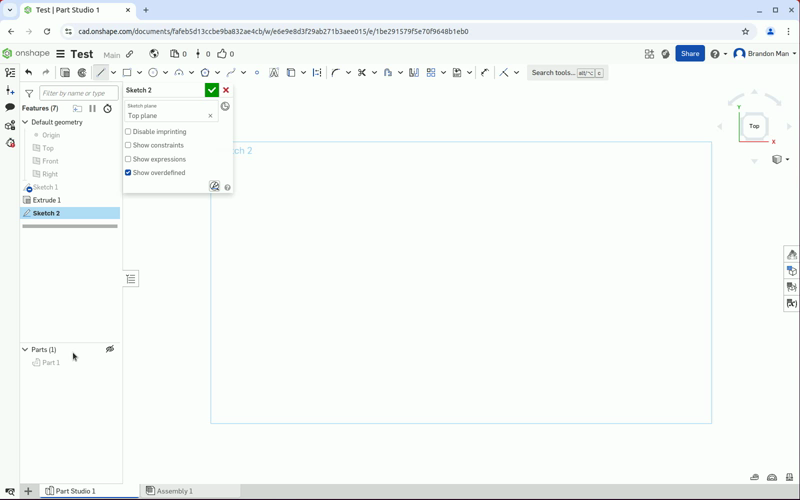
key_down(shift)
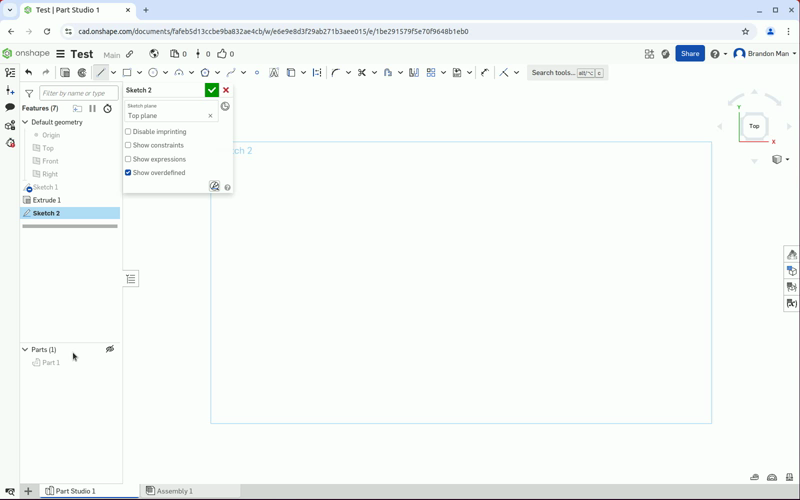
mouse_move(348, 339)
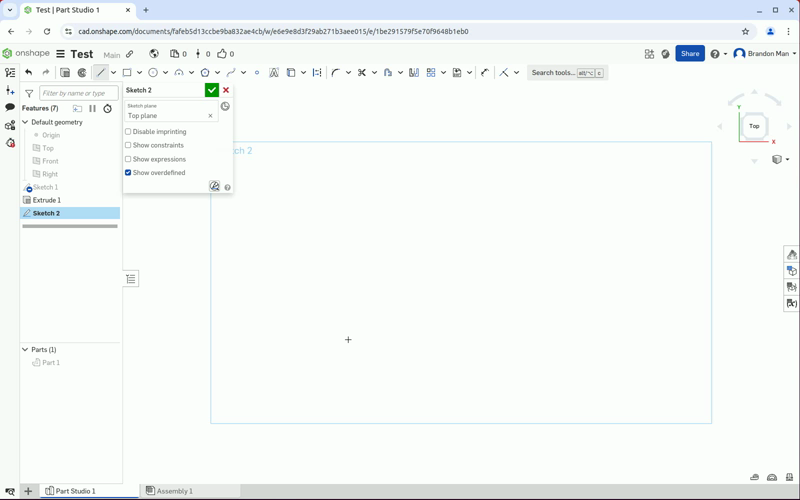
click(348, 339)
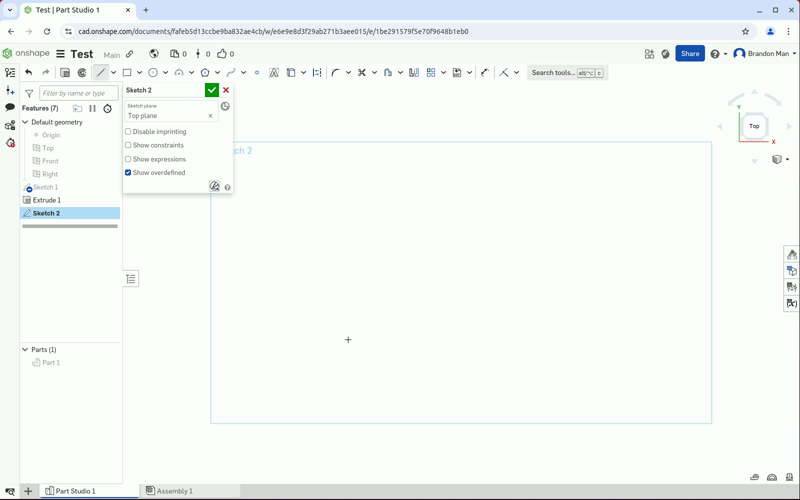
key_up(shift)
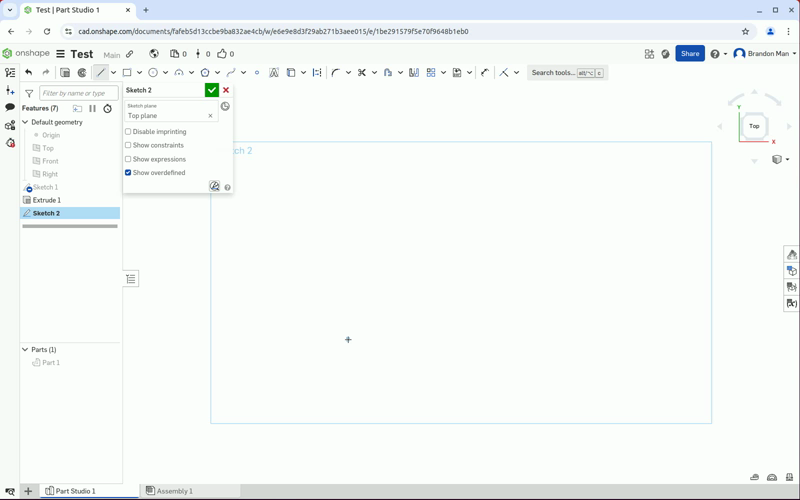
key_down(shift)
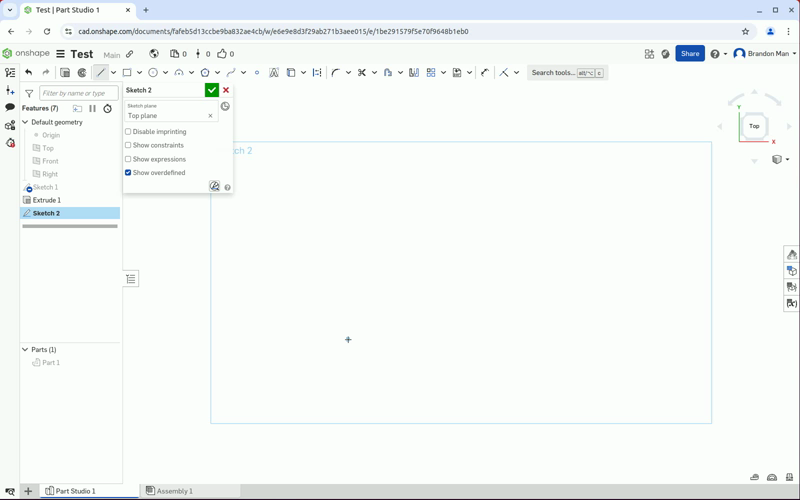
mouse_move(378, 339)
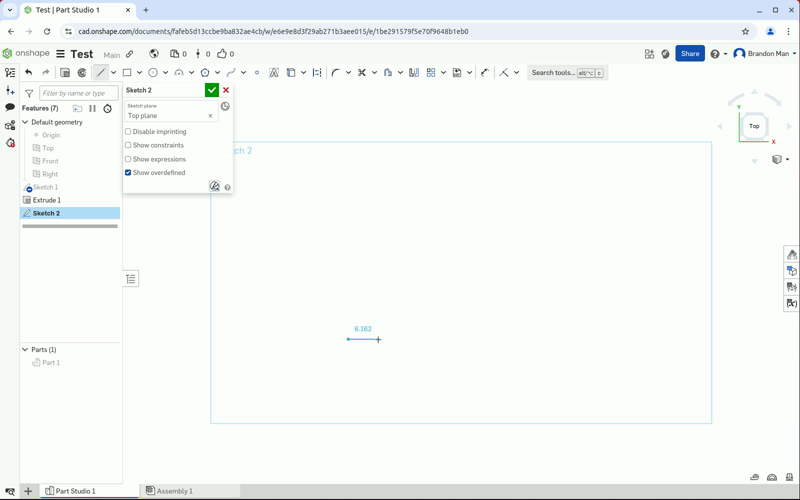
mouse_move(386, 339)
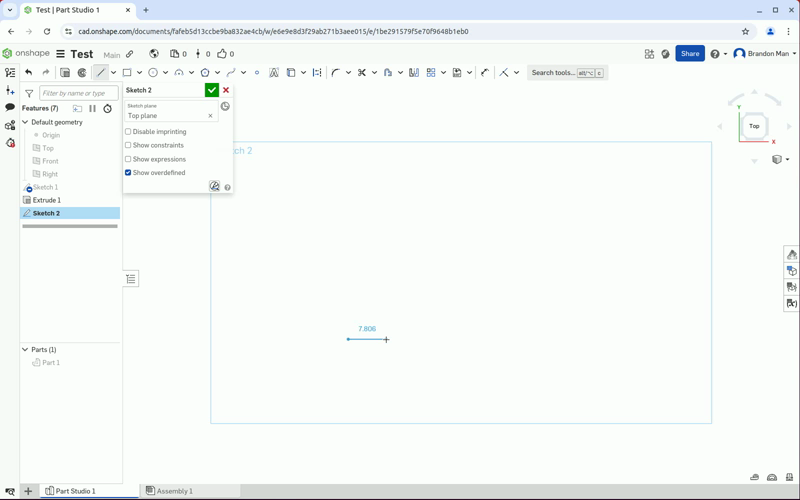
click(386, 339)
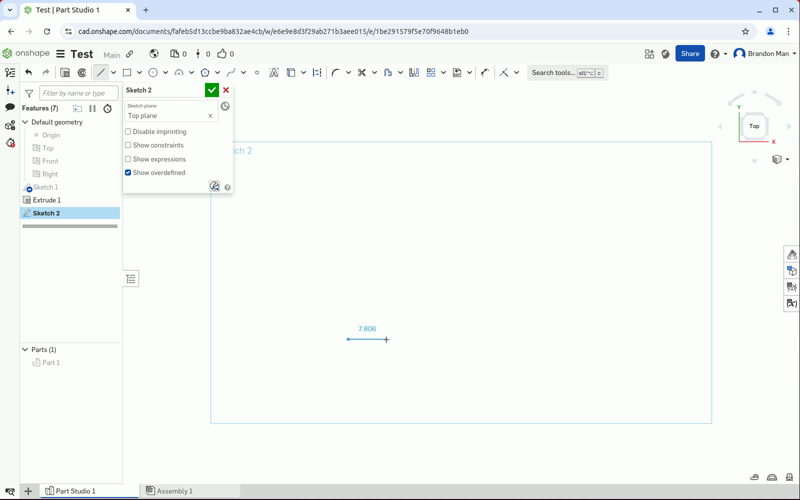
key_up(shift)
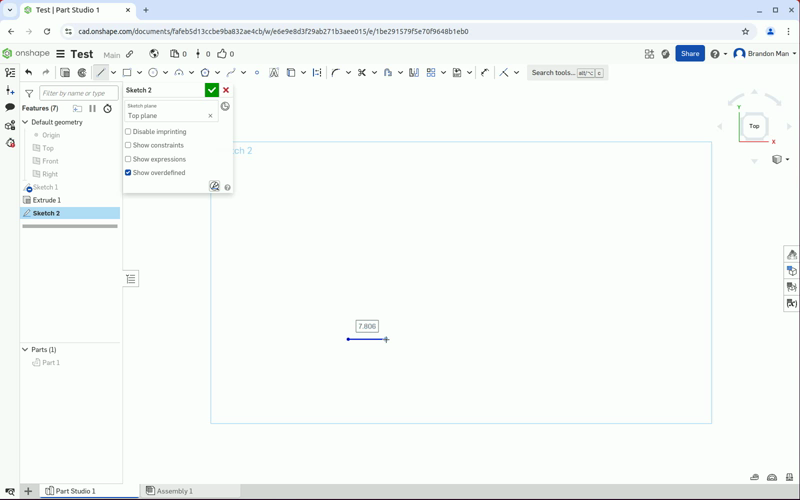
key_down(shift)
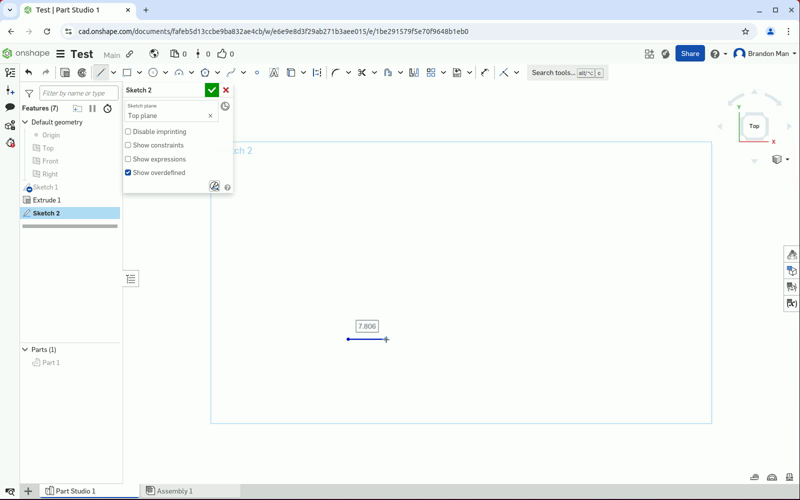
mouse_move(416, 339)
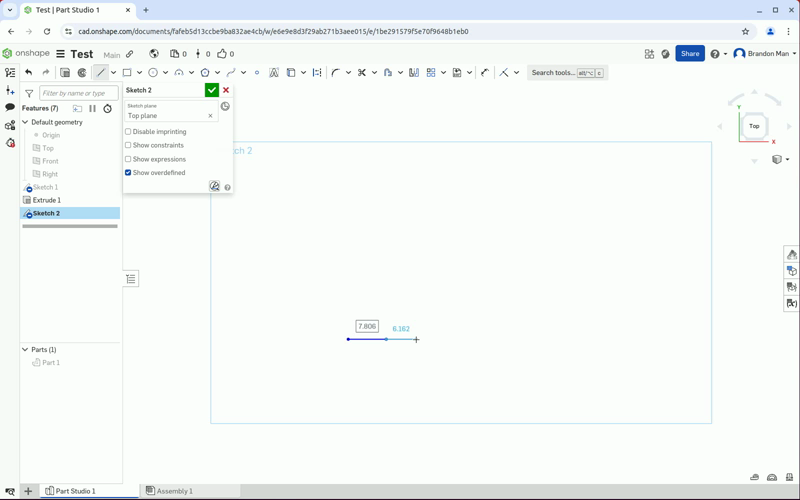
mouse_move(386, 282)
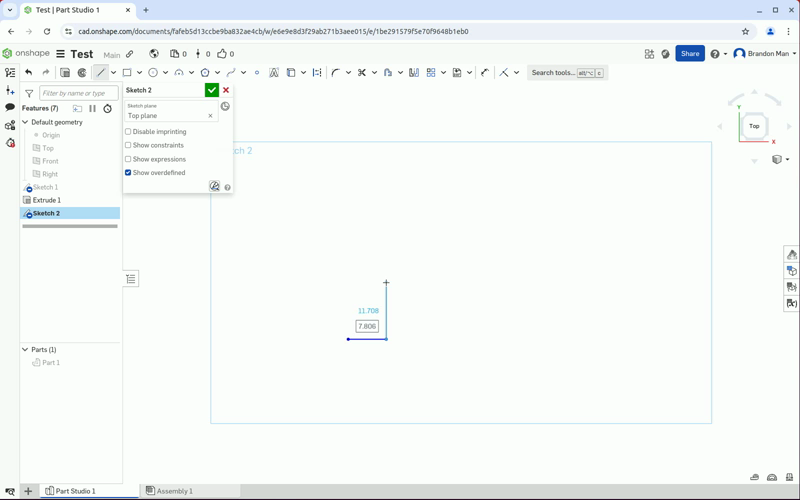
click(386, 282)
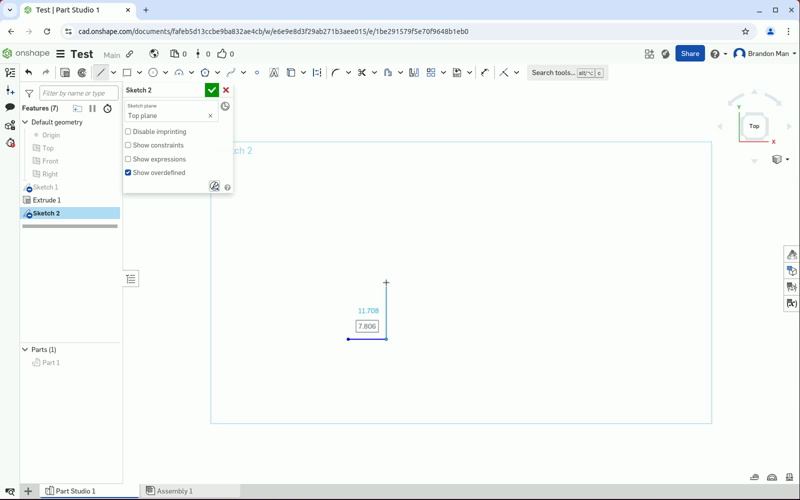
key_up(shift)
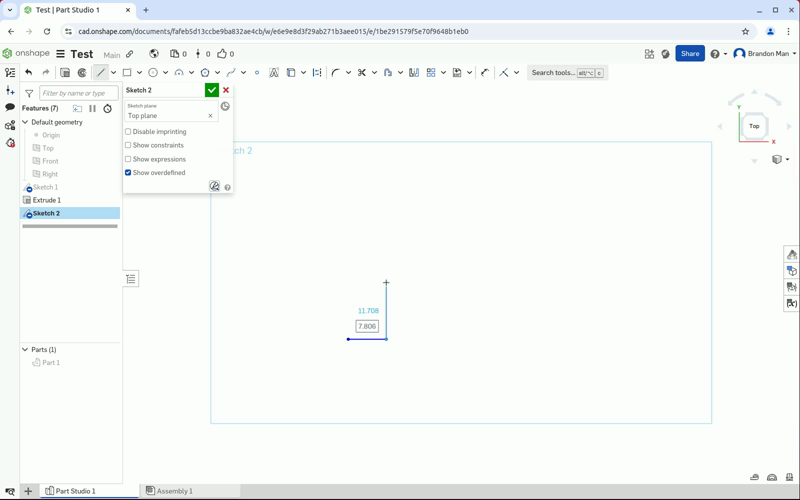
key_down(shift)
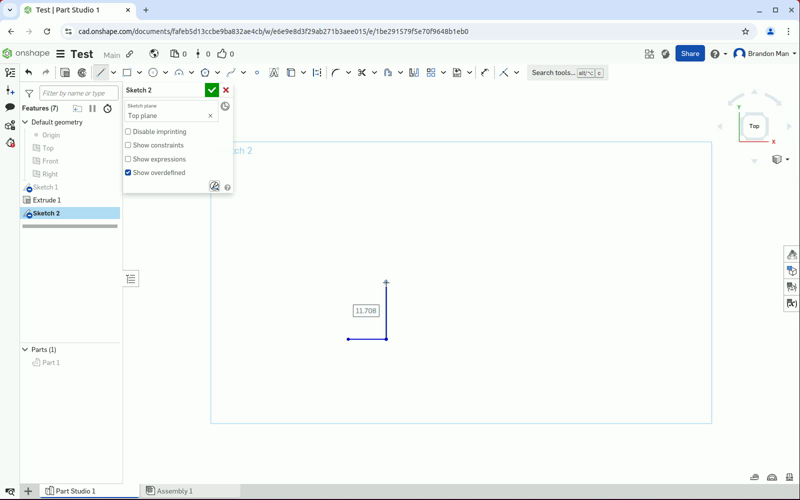
mouse_move(416, 282)
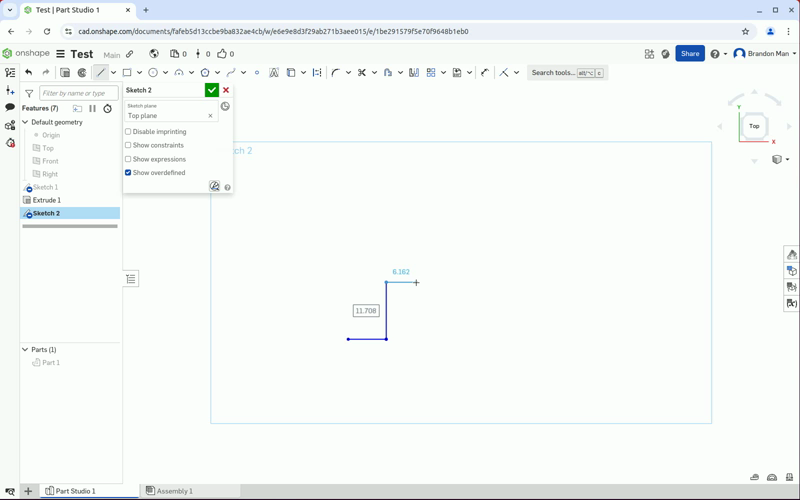
mouse_move(348, 282)
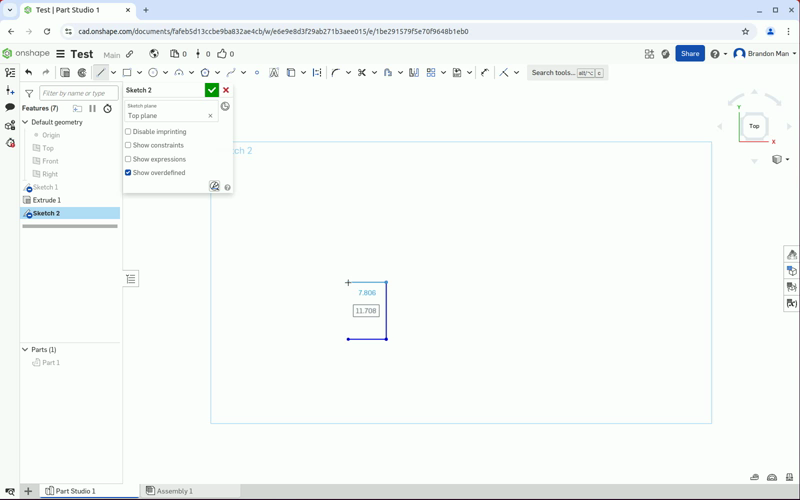
click(348, 282)
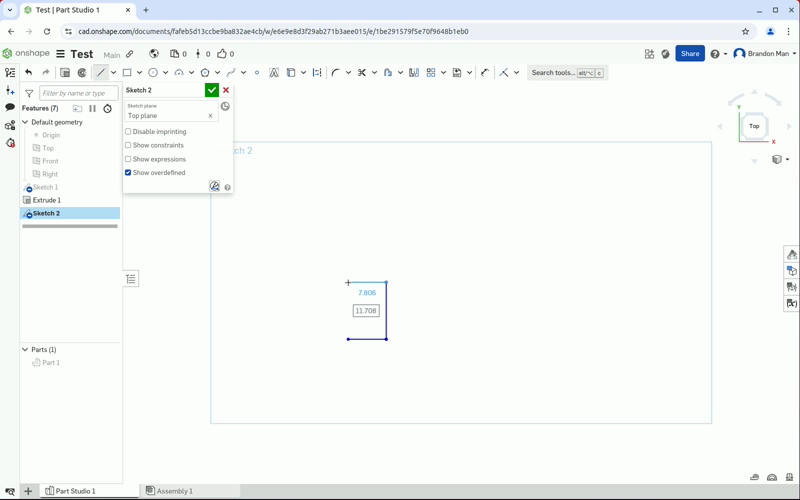
key_up(shift)
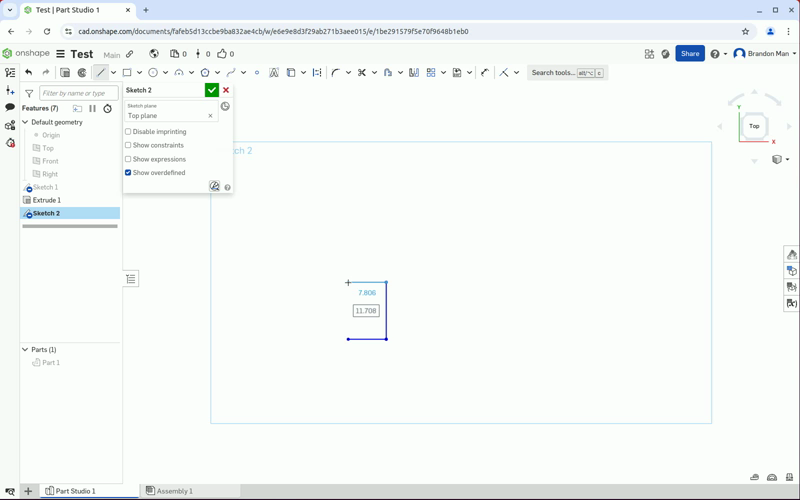
mouse_move(378, 282)
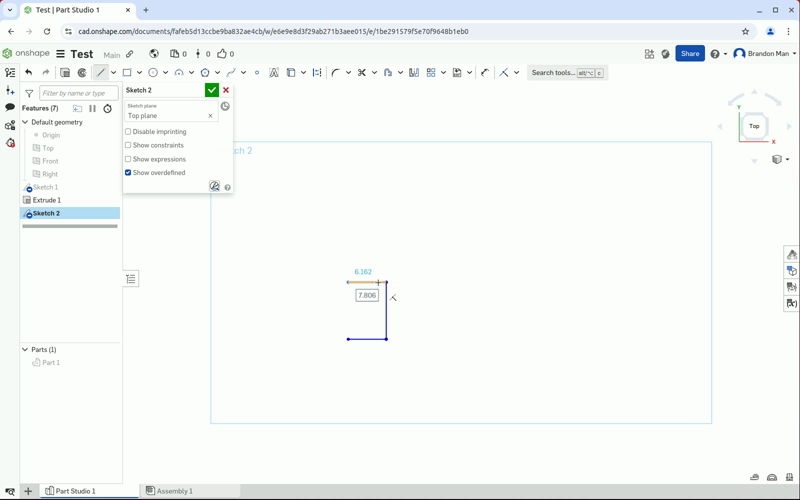
key_down(shift)
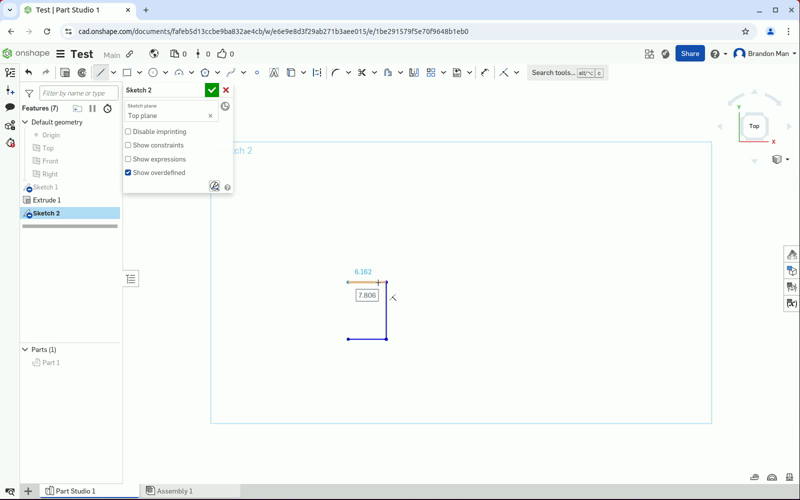
mouse_move(348, 339)
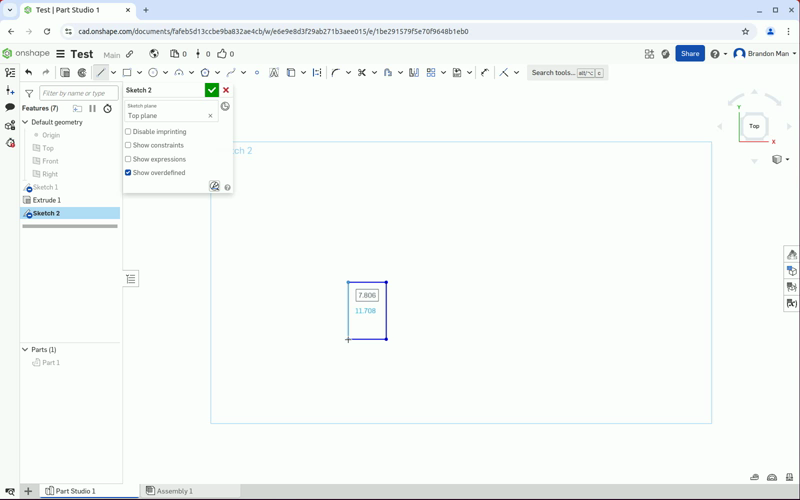
key_up(shift)
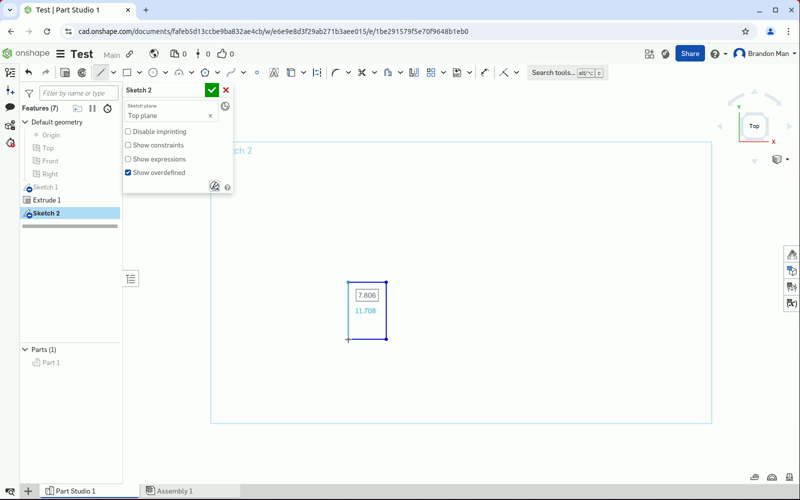
click(348, 339)
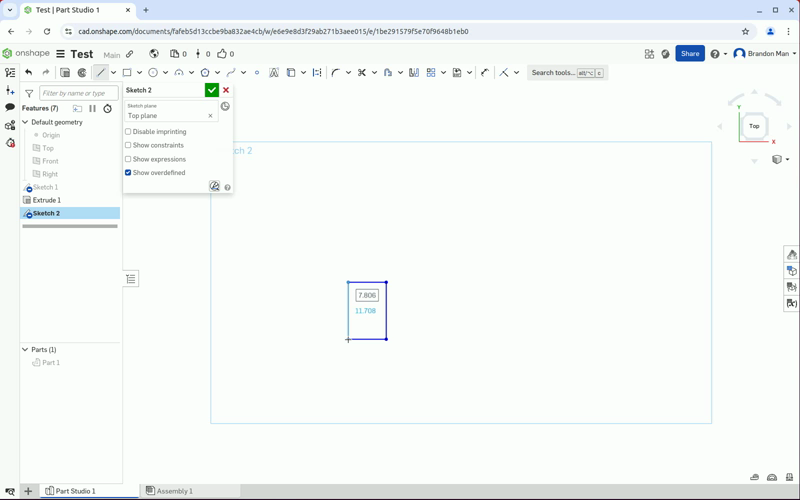
key(esc)
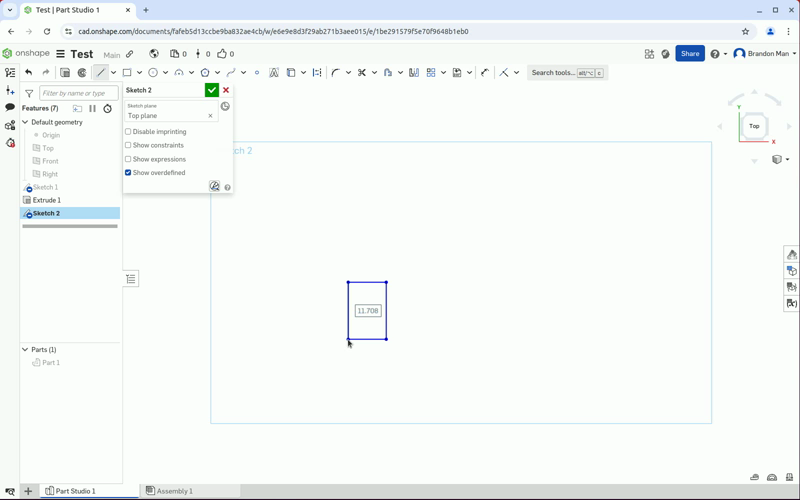
mouse_move(369, 297)
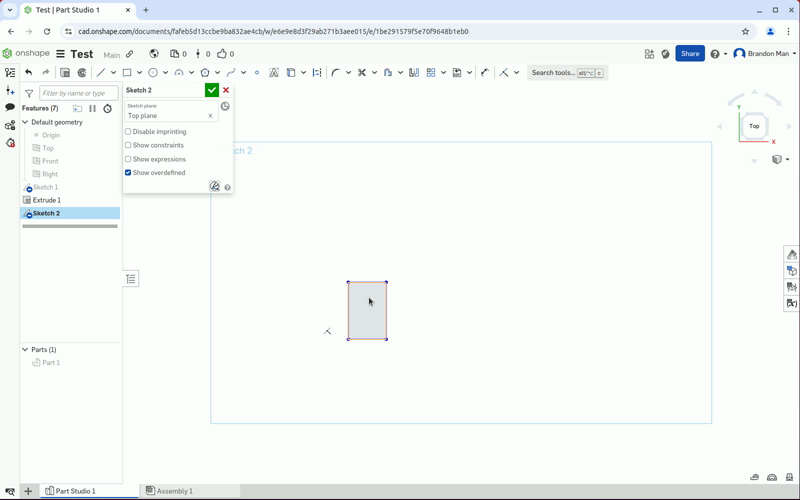
click(369, 297)
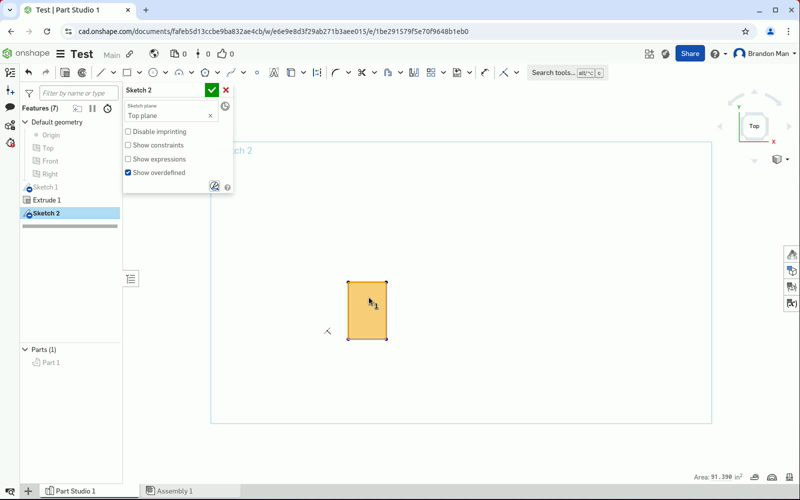
mouse_move(73, 352)
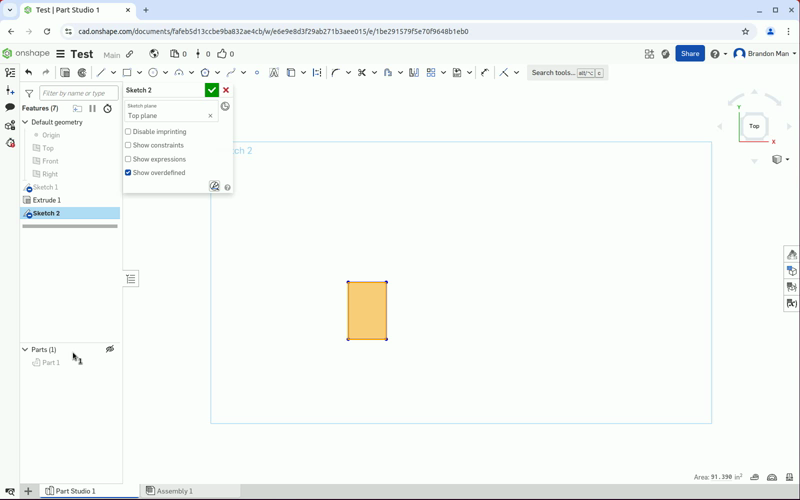
key(shift+y)
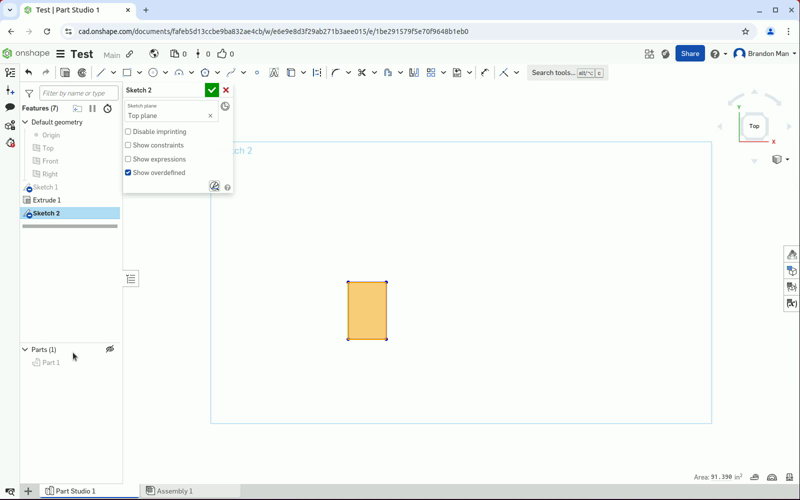
key(shift+e)
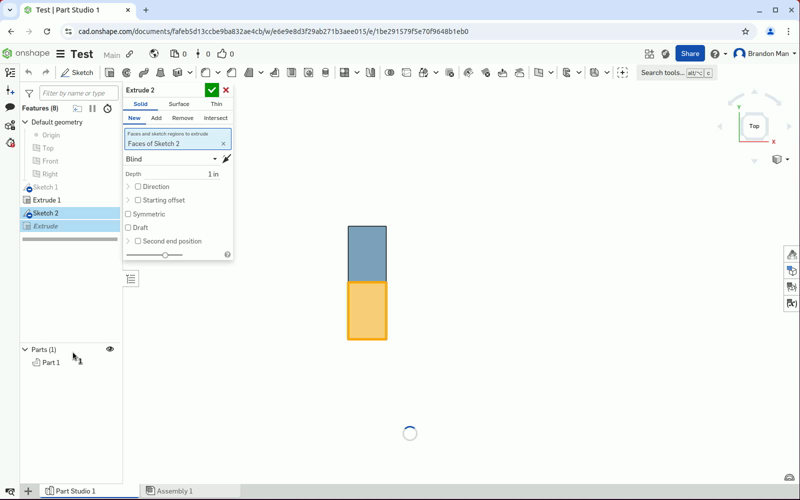
mouse_move(143, 106)
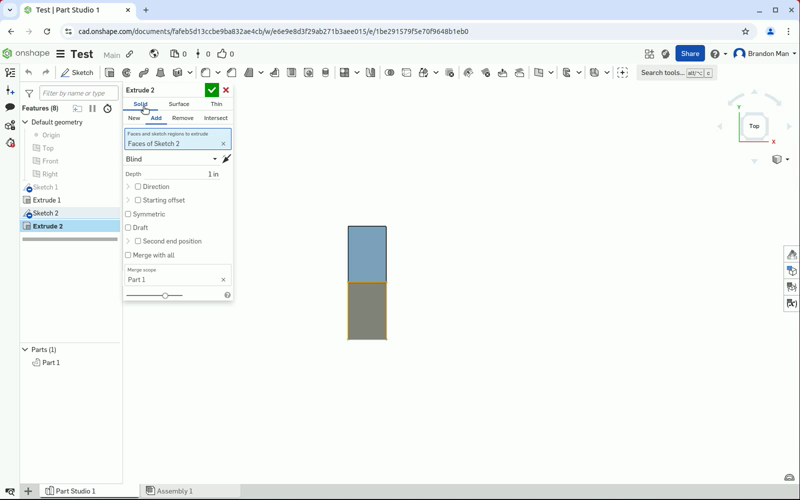
click(143, 106)
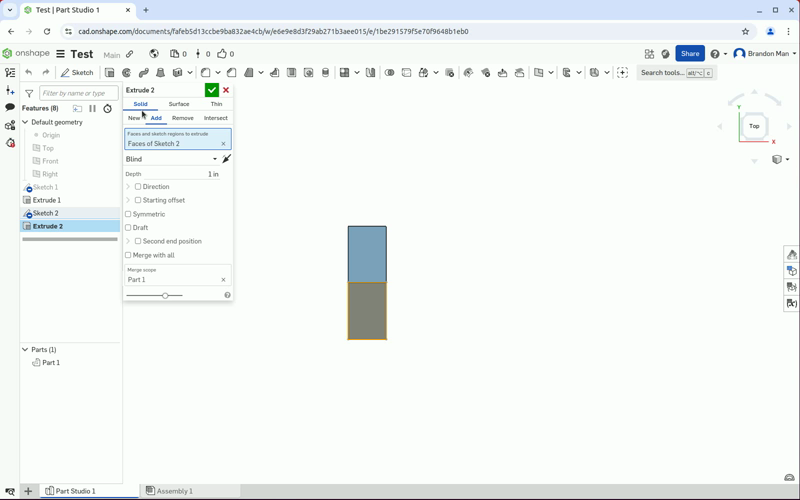
mouse_move(137, 120)
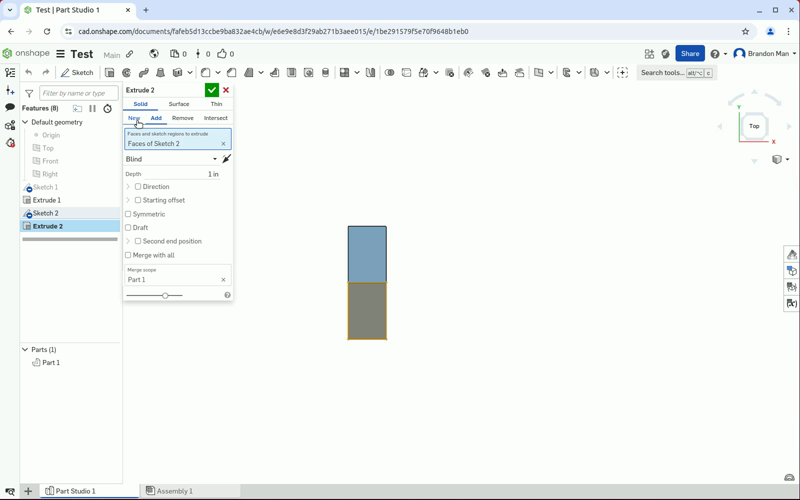
click(137, 120)
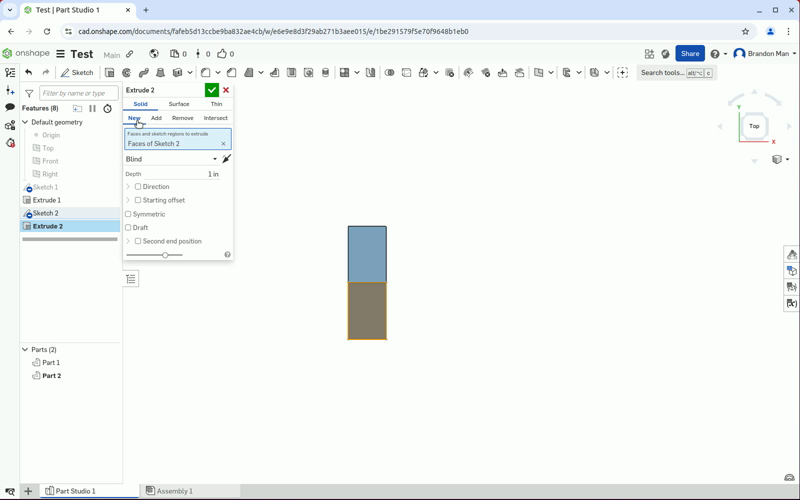
key(tab, 4)
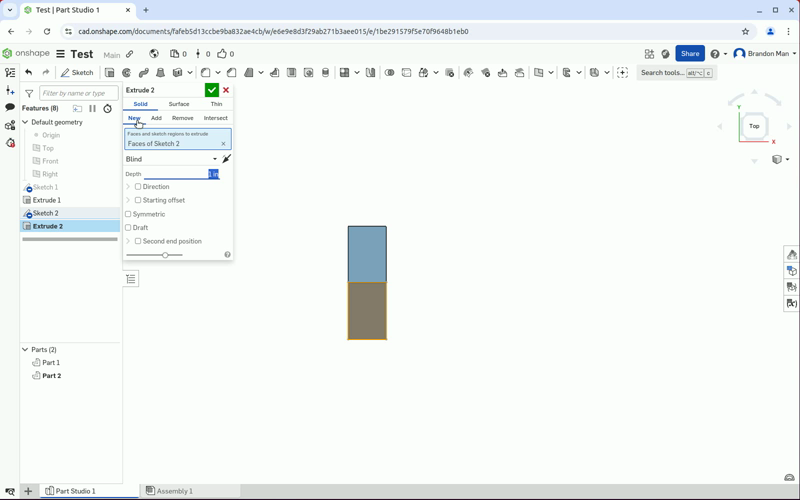
text(10.351)
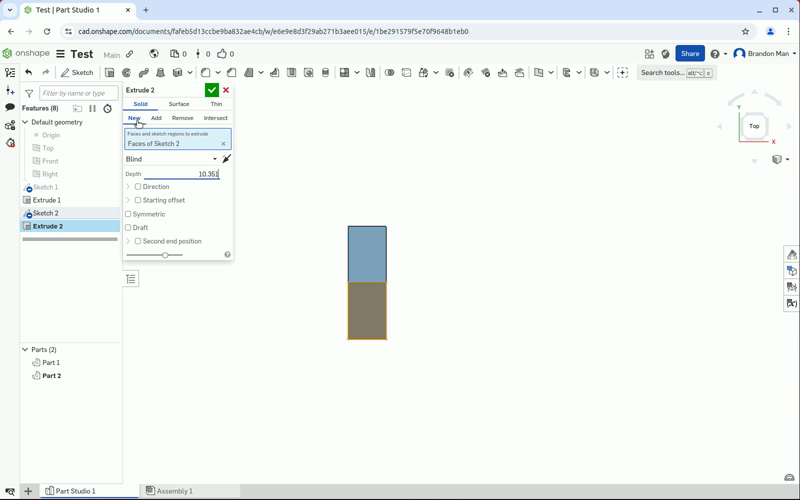
key(enter)
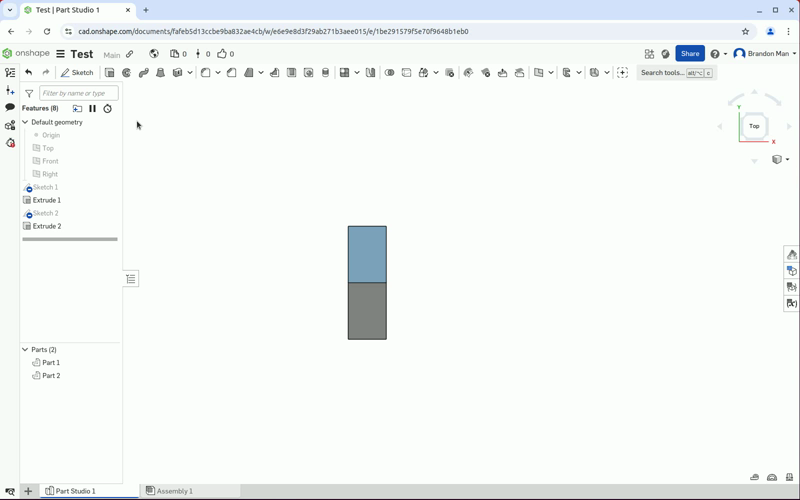
key(shift+h)
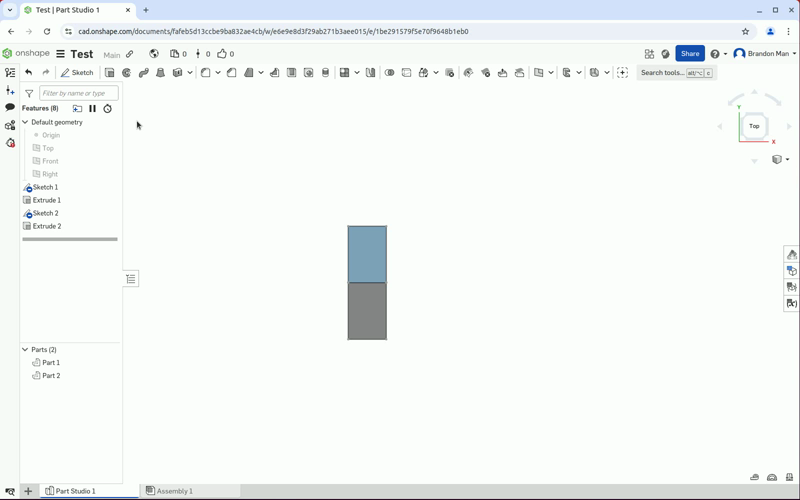
key(shift+h)
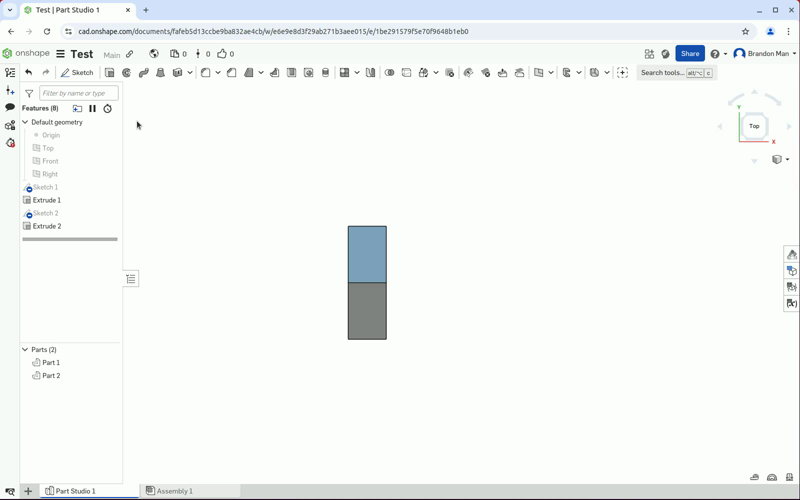
mouse_move(73, 189)
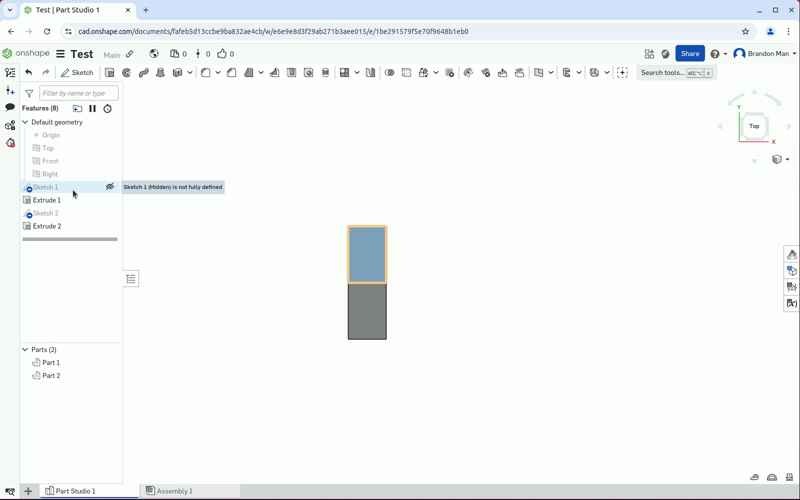
click(73, 189)
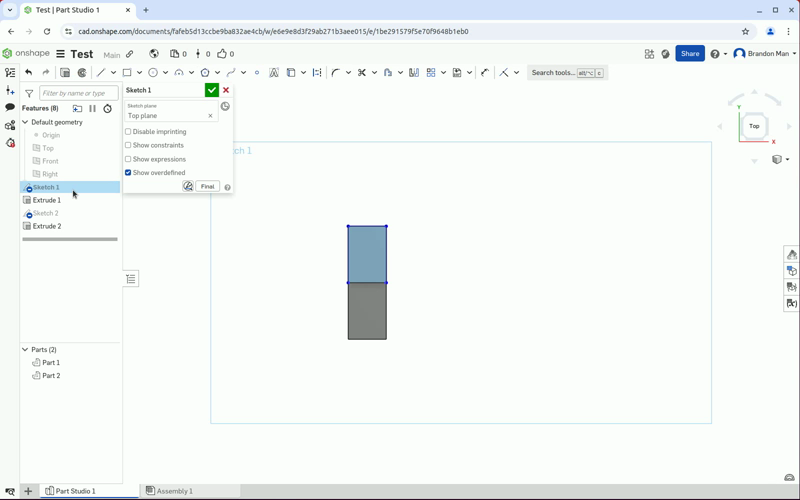
mouse_move(229, 92)
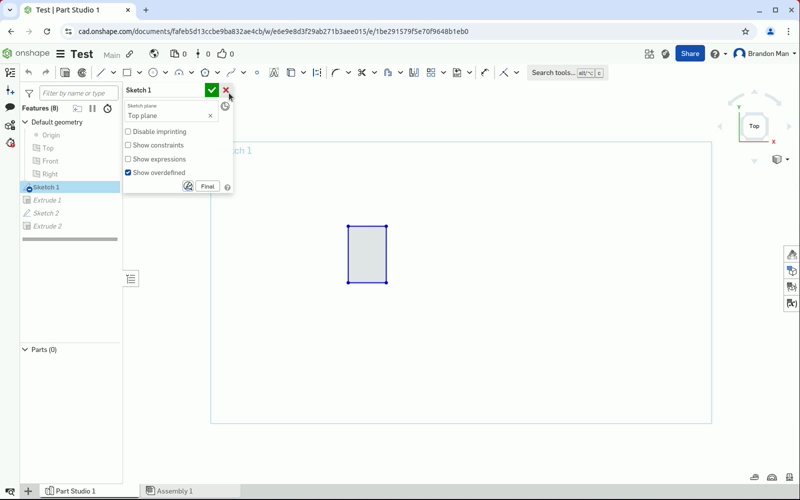
click(229, 92)
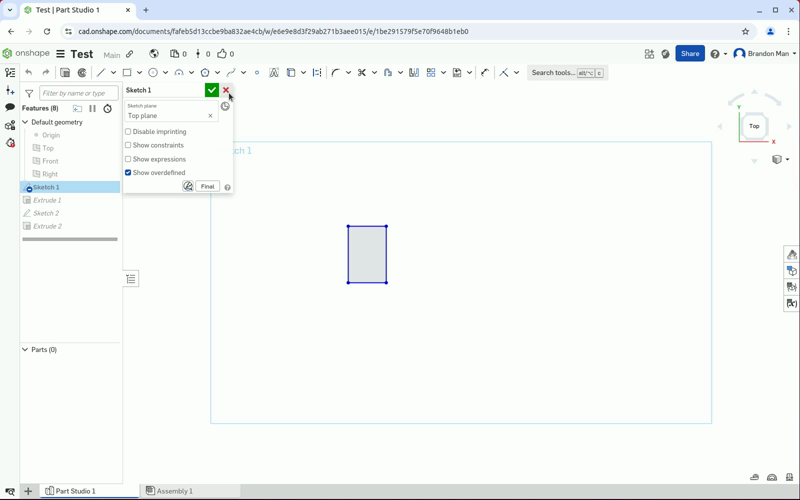
key(shift+s)
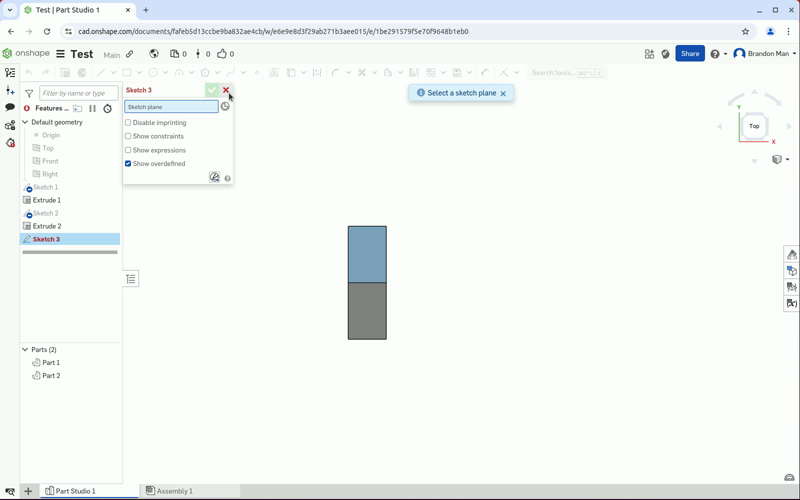
mouse_move(73, 150)
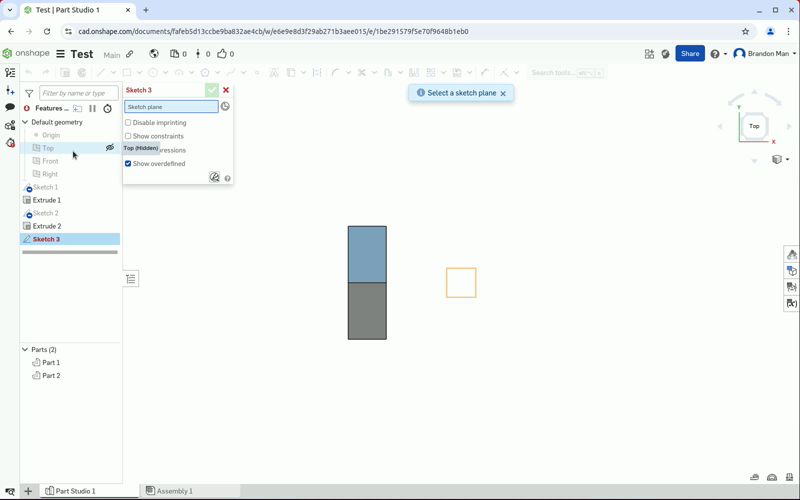
click(73, 150)
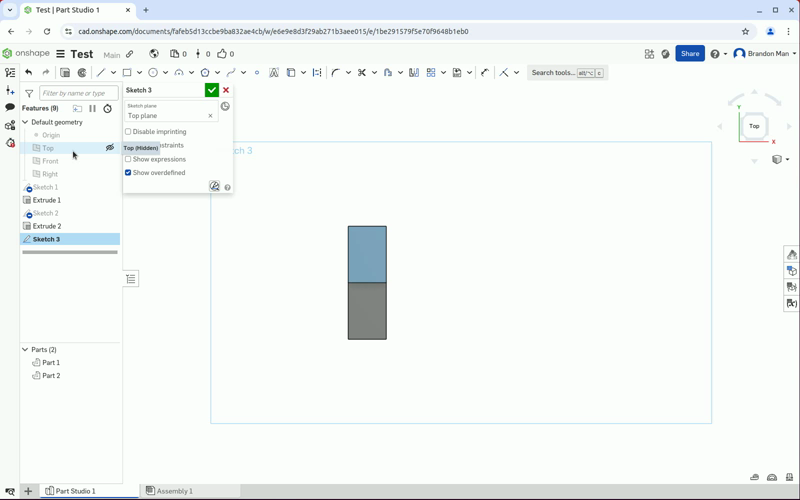
mouse_move(73, 352)
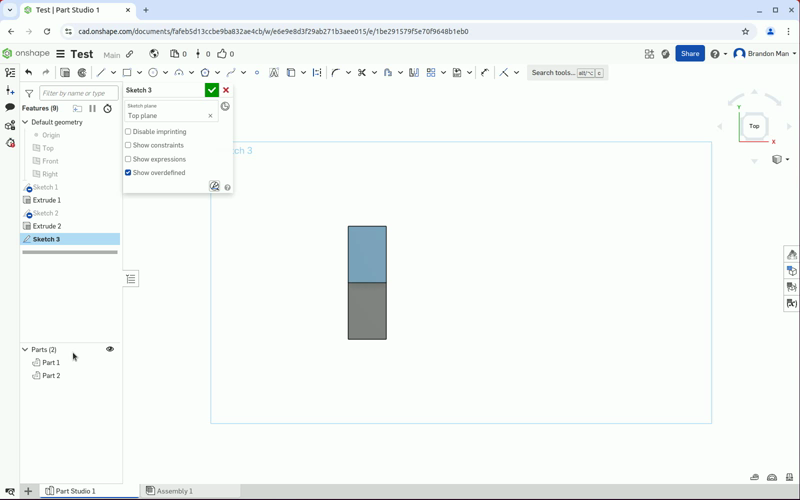
key(y)
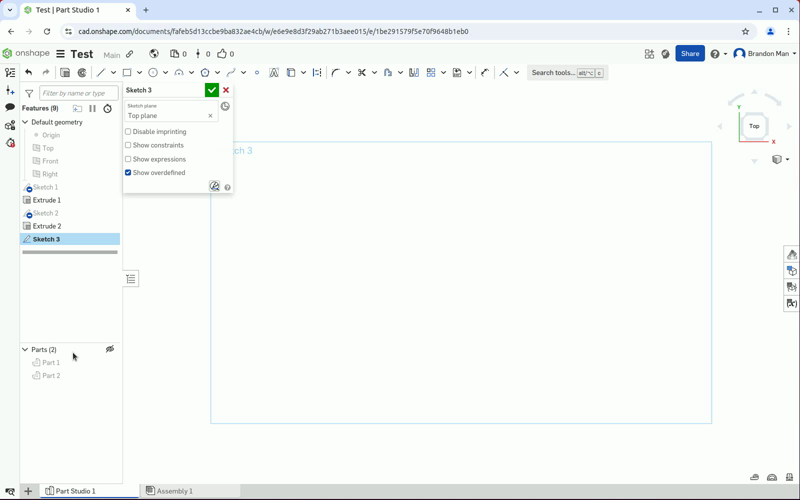
key(l)
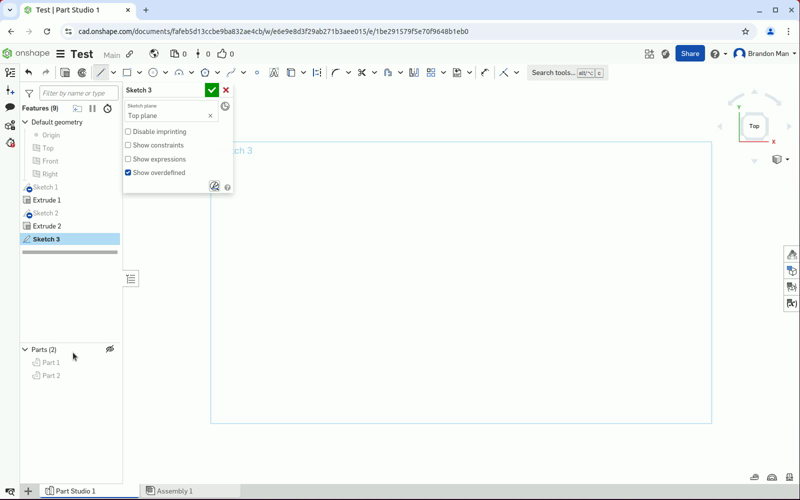
key_down(shift)
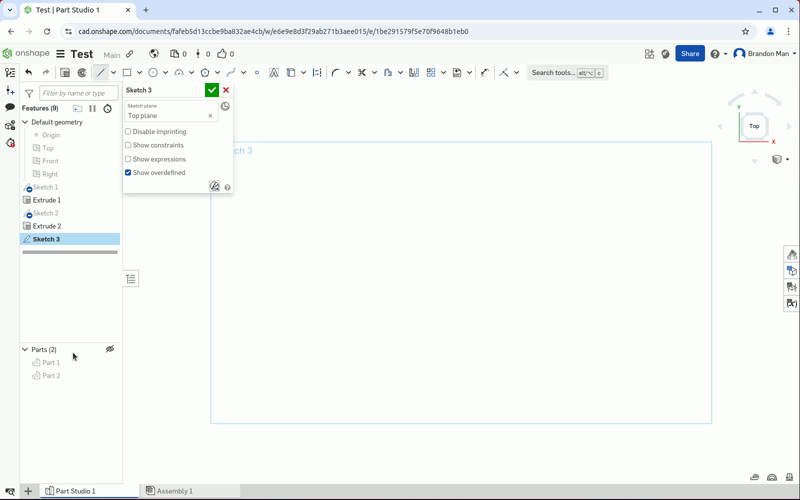
mouse_move(385, 339)
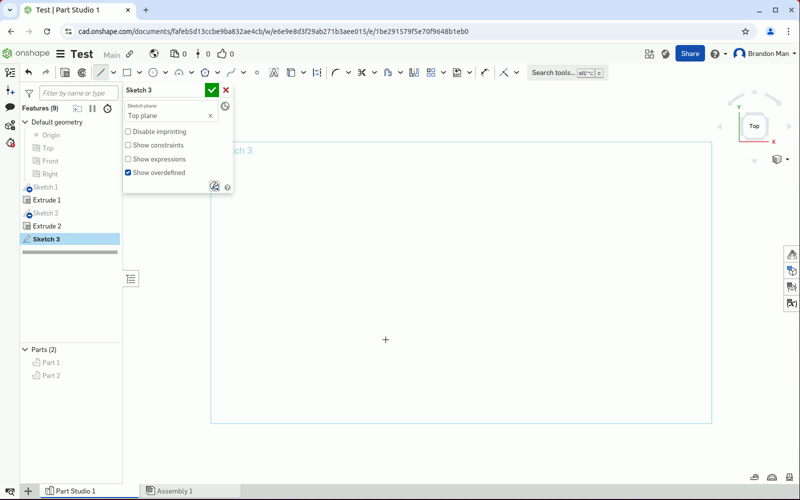
click(385, 339)
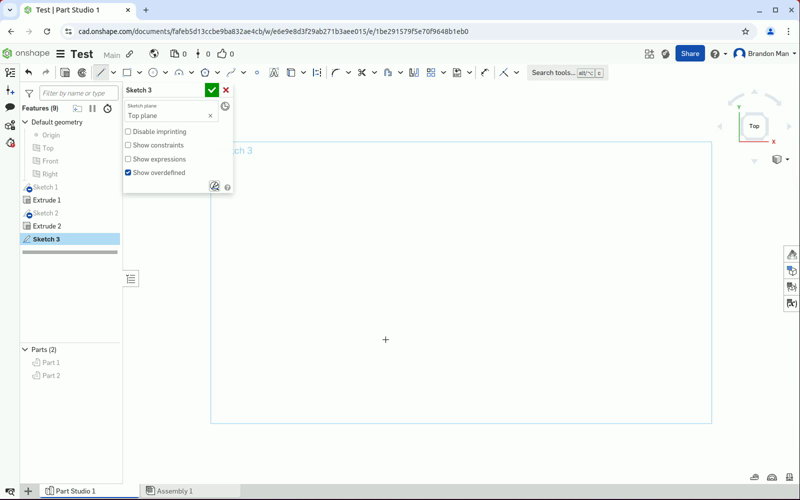
key_up(shift)
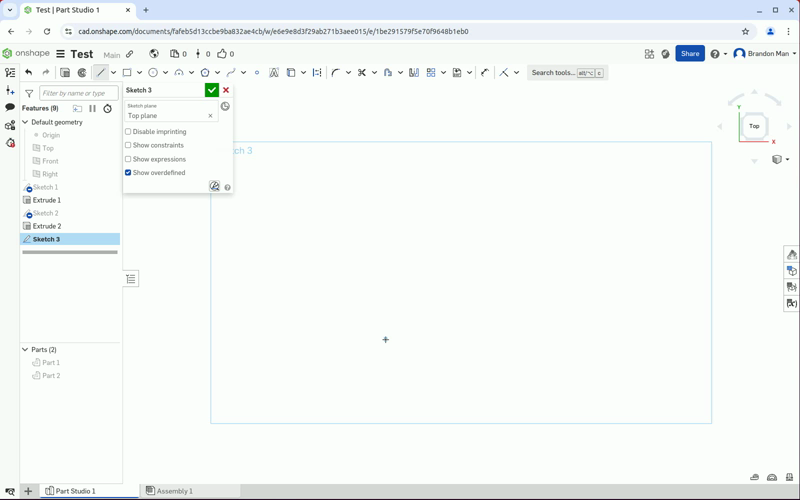
key_down(shift)
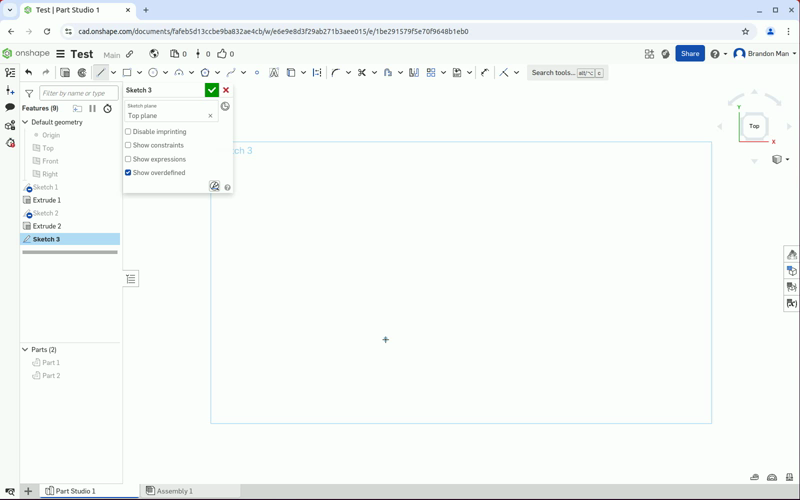
mouse_move(541, 339)
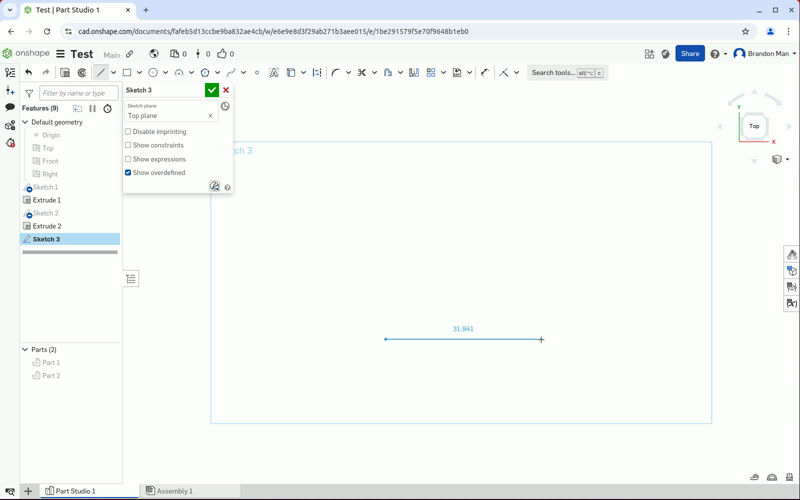
click(541, 339)
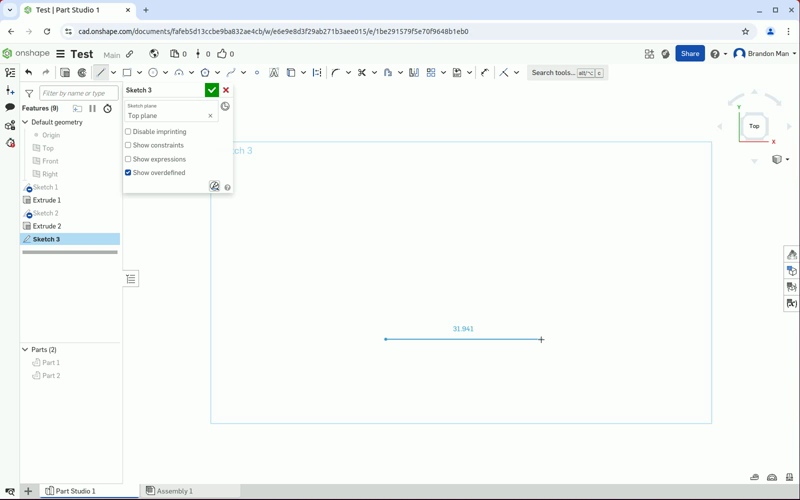
key_up(shift)
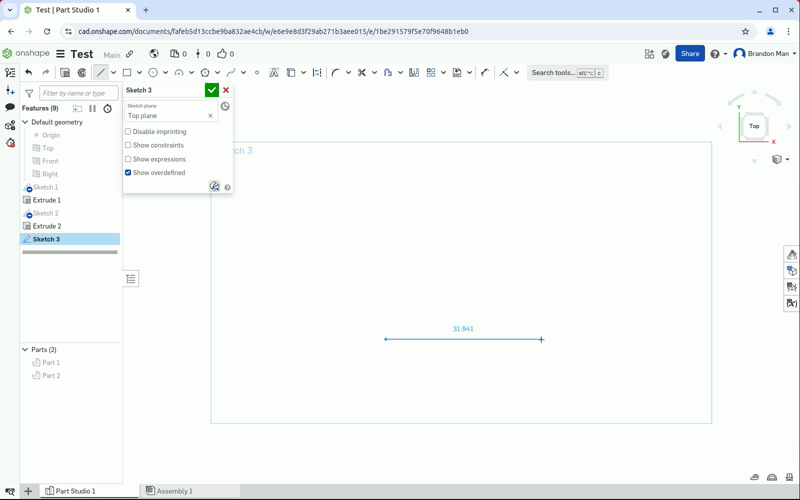
key_down(shift)
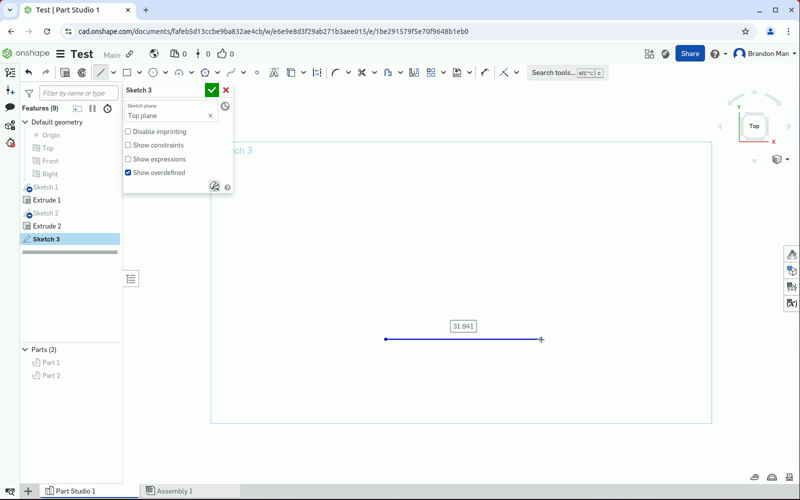
mouse_move(541, 264)
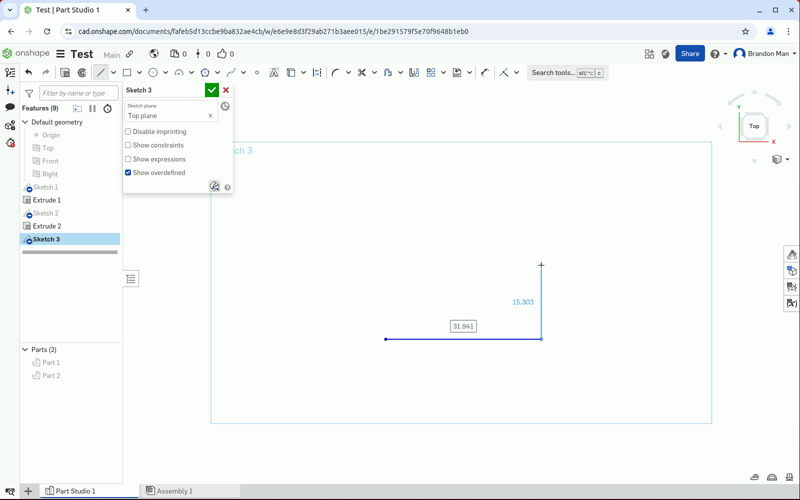
click(541, 264)
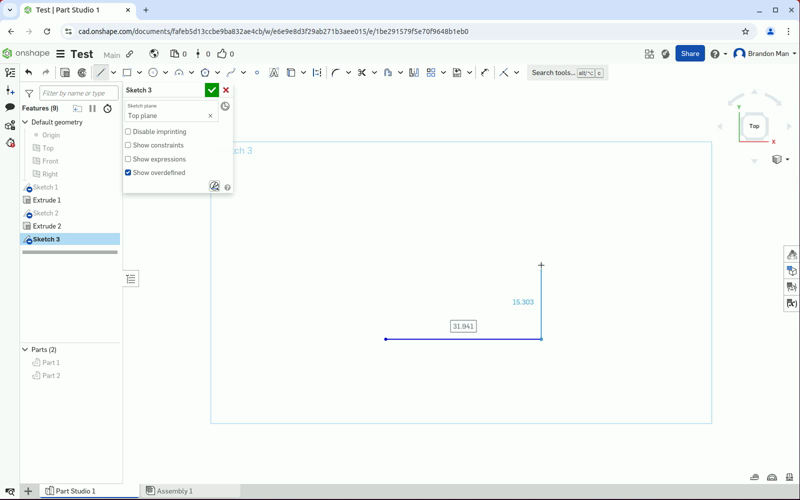
key_up(shift)
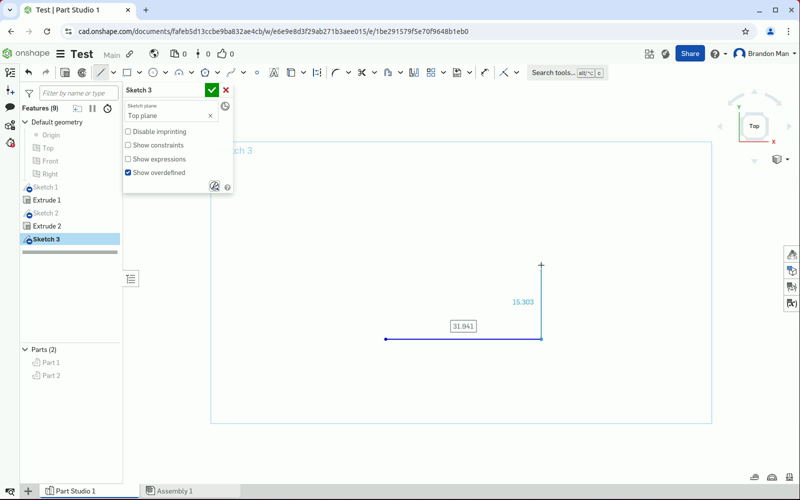
key_down(shift)
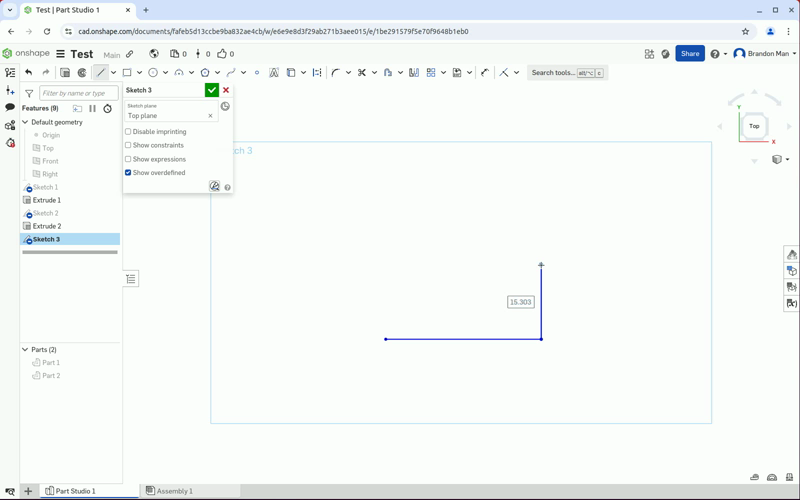
mouse_move(571, 264)
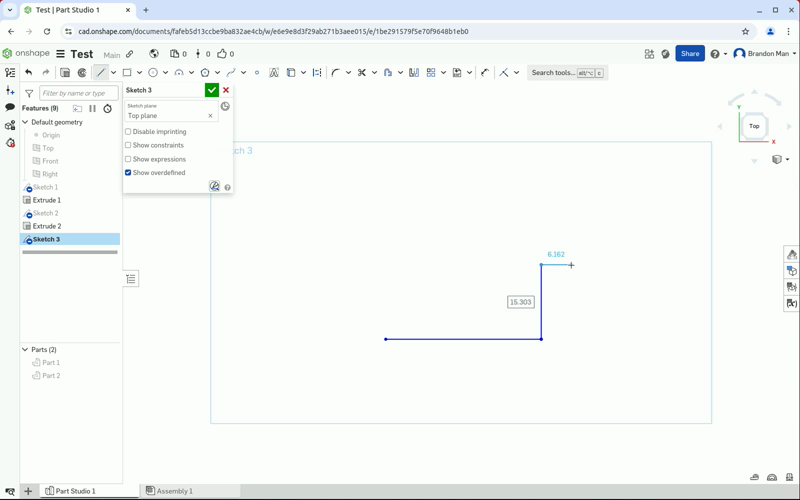
mouse_move(572, 264)
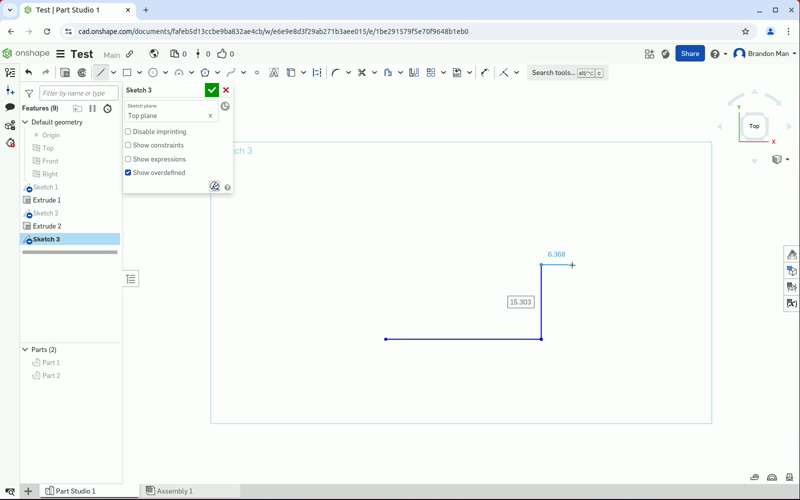
click(572, 264)
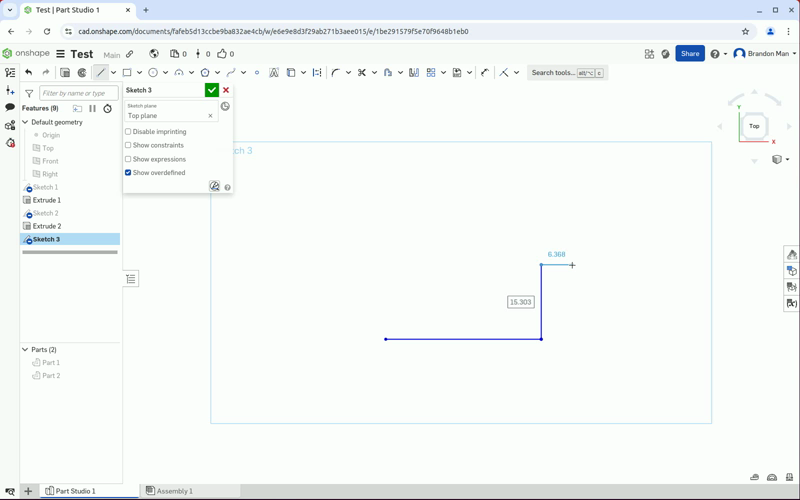
key_up(shift)
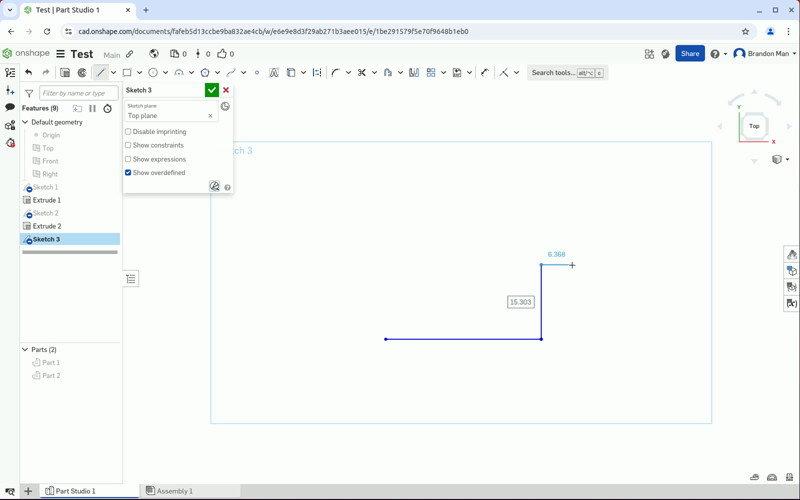
key_down(shift)
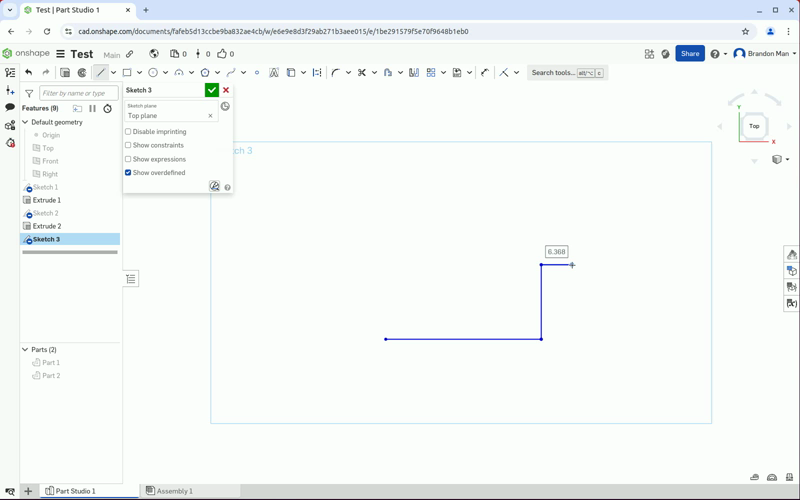
mouse_move(589, 264)
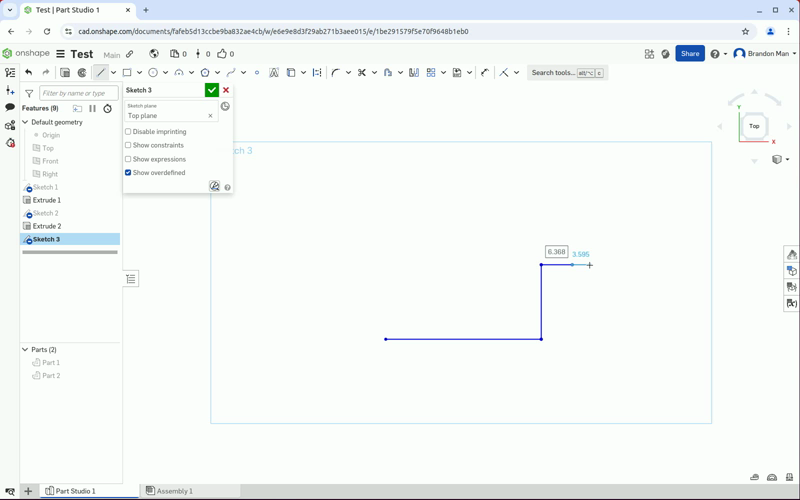
mouse_move(572, 227)
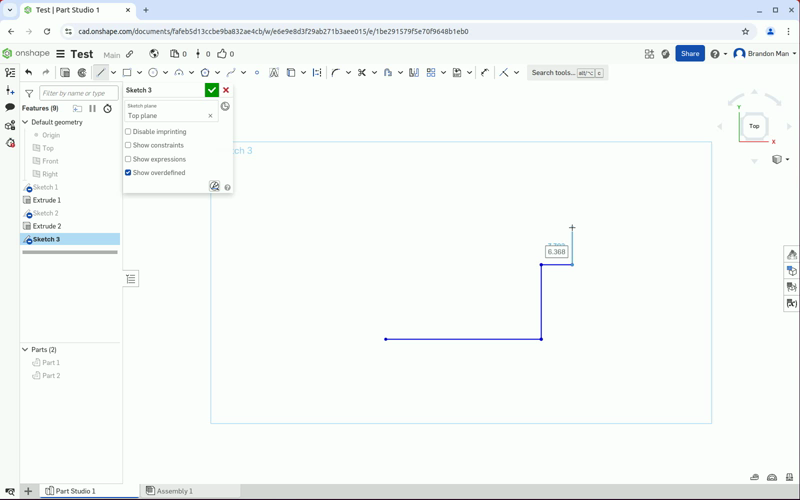
click(572, 227)
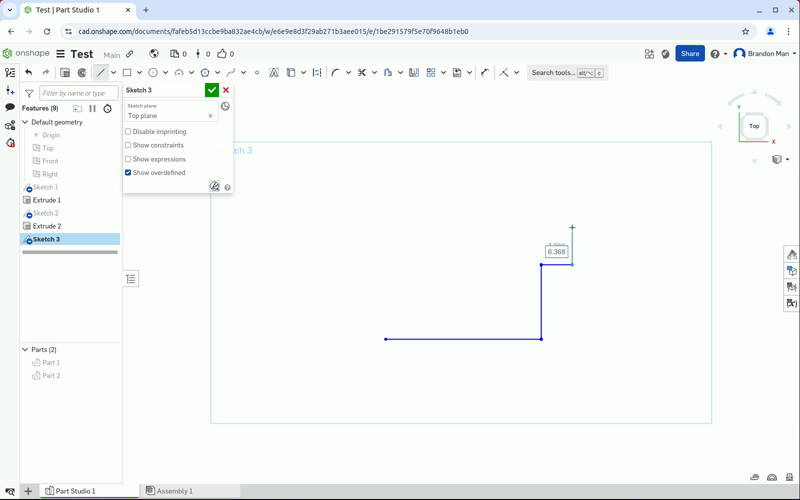
key_up(shift)
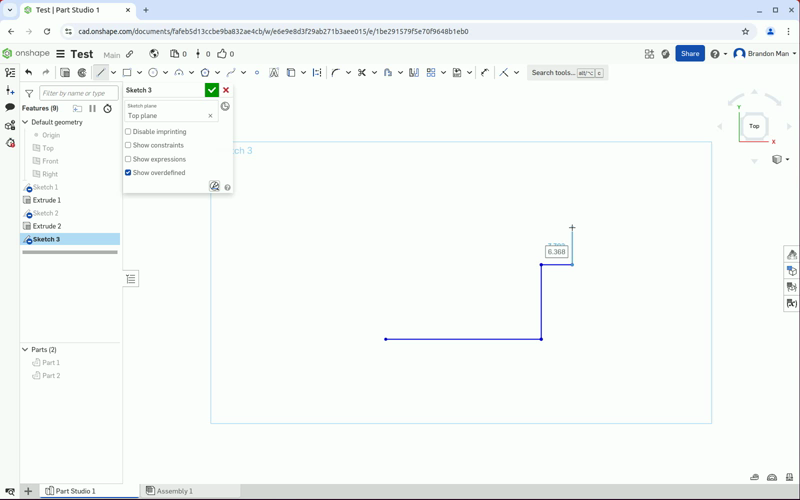
key_down(shift)
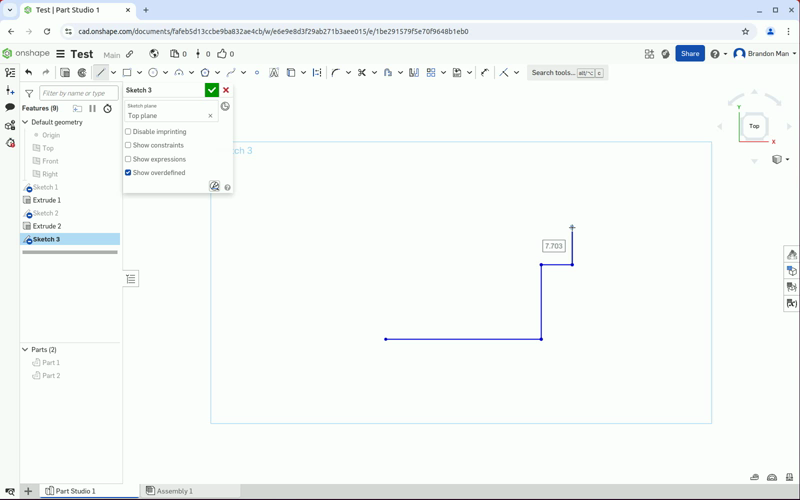
mouse_move(385, 227)
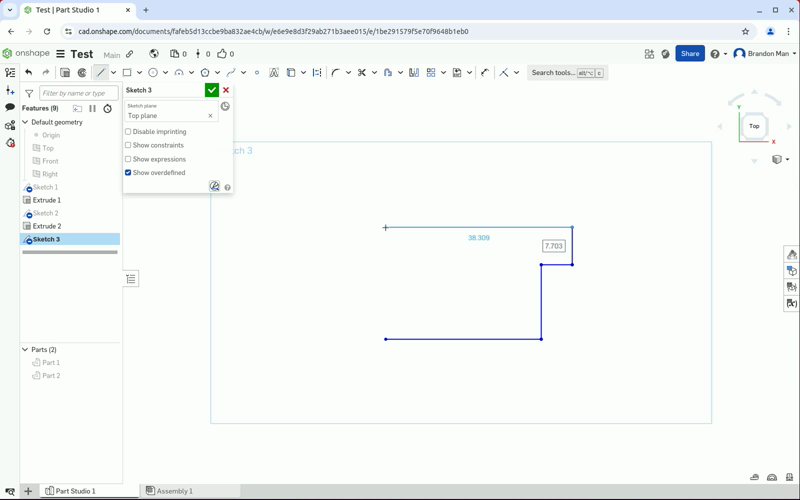
click(385, 227)
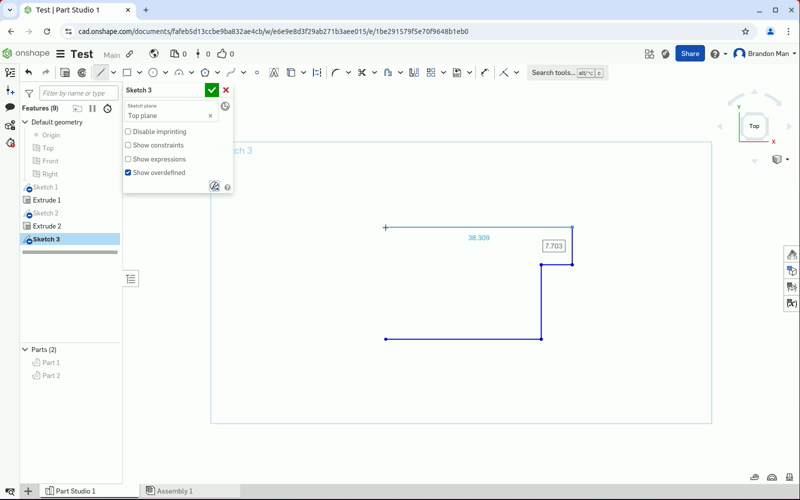
key_up(shift)
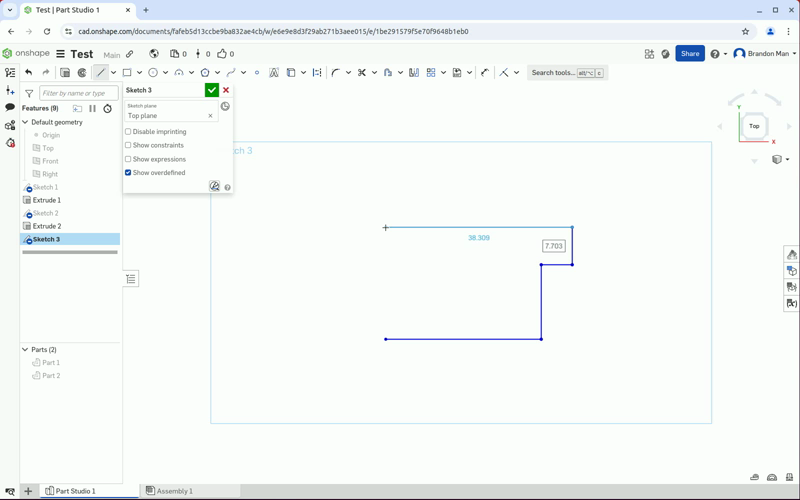
key_down(shift)
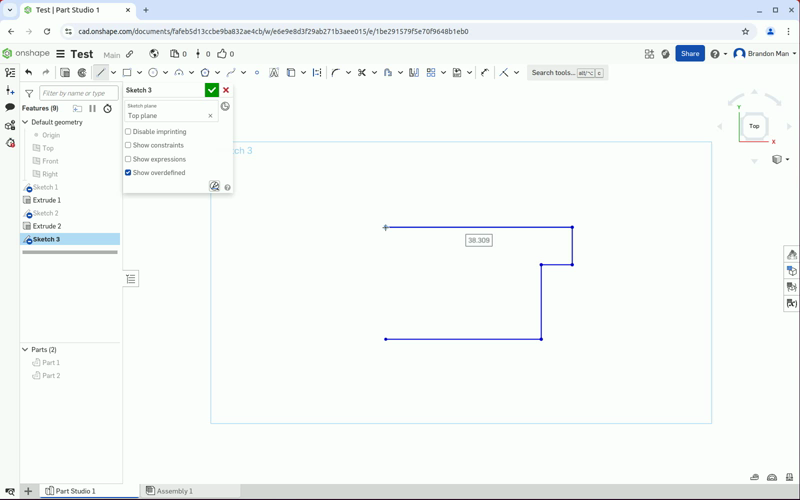
mouse_move(415, 227)
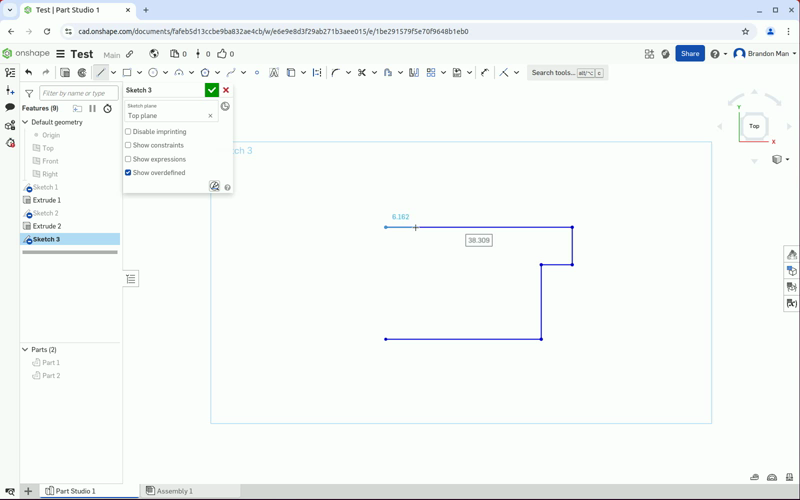
mouse_move(385, 284)
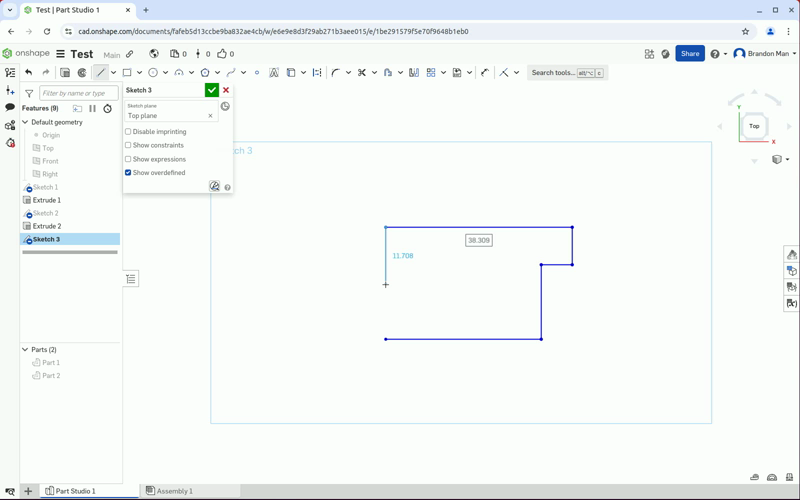
click(385, 284)
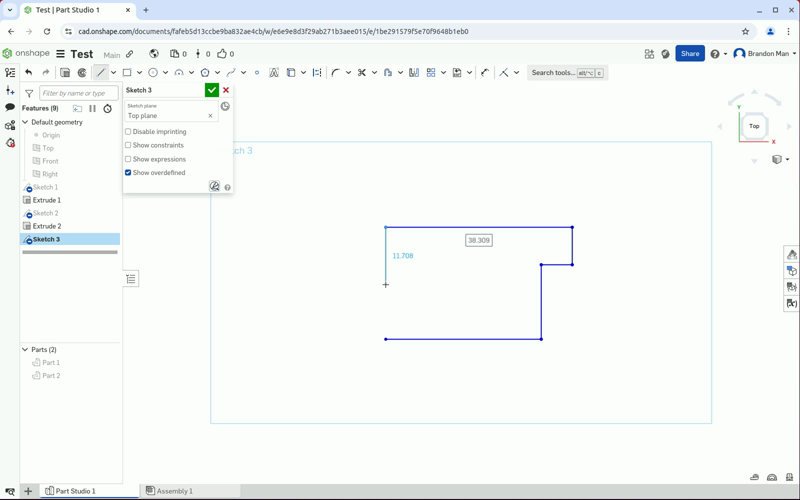
key_up(shift)
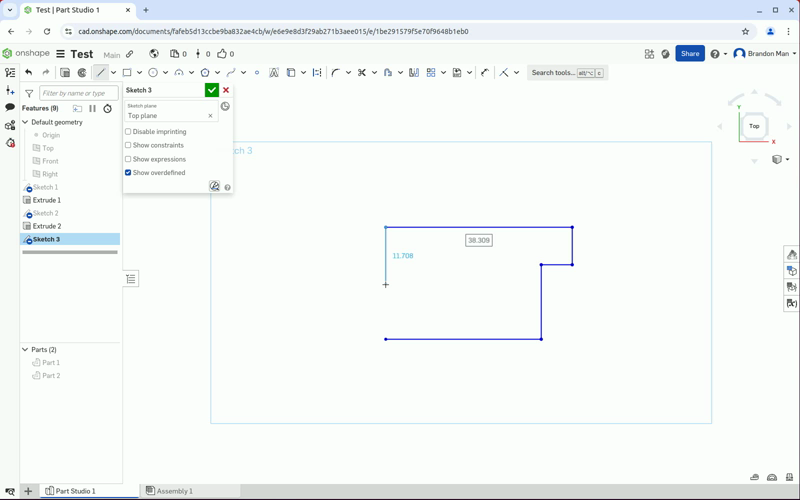
mouse_move(415, 284)
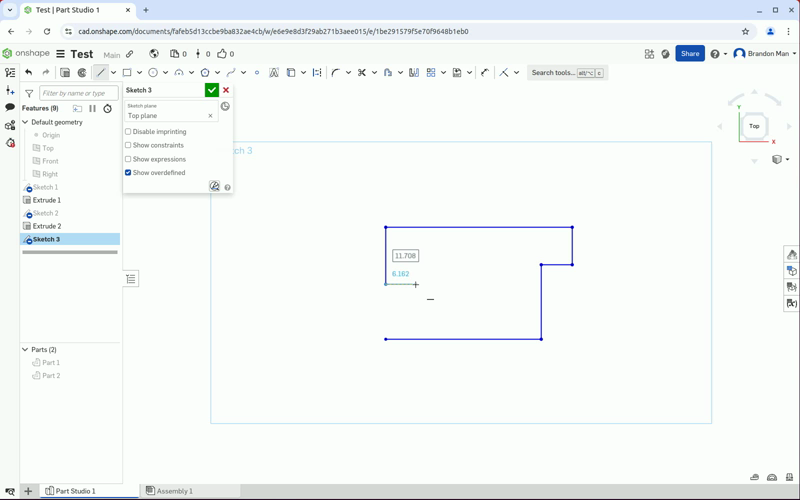
key_down(shift)
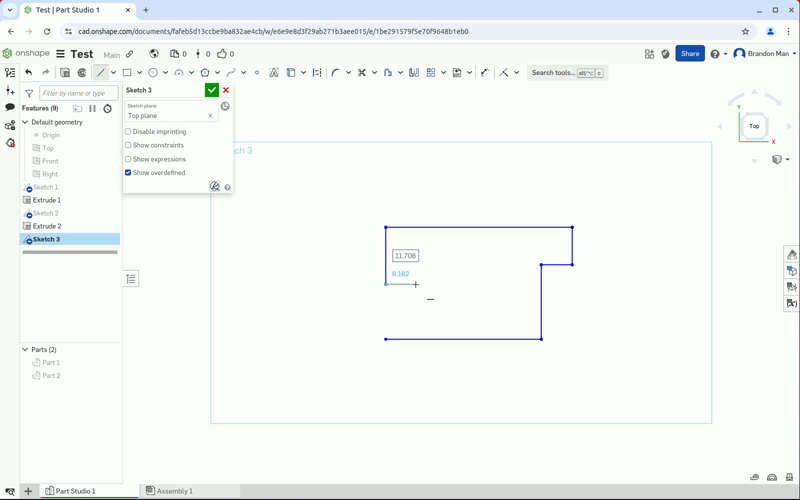
mouse_move(385, 339)
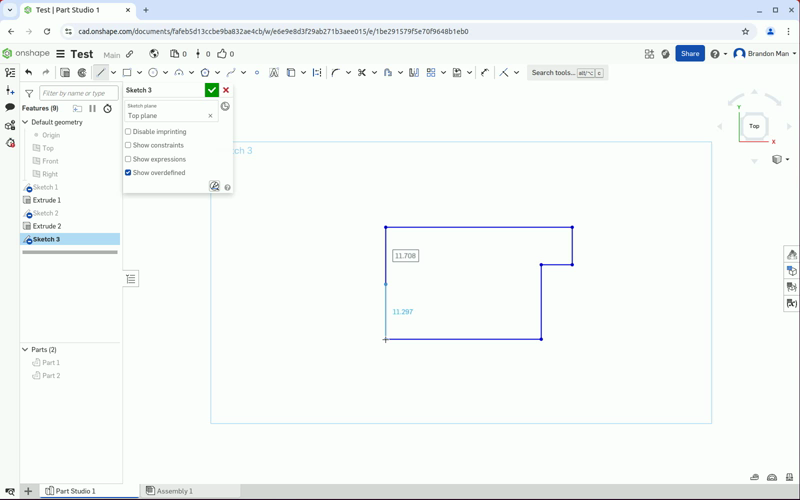
key_up(shift)
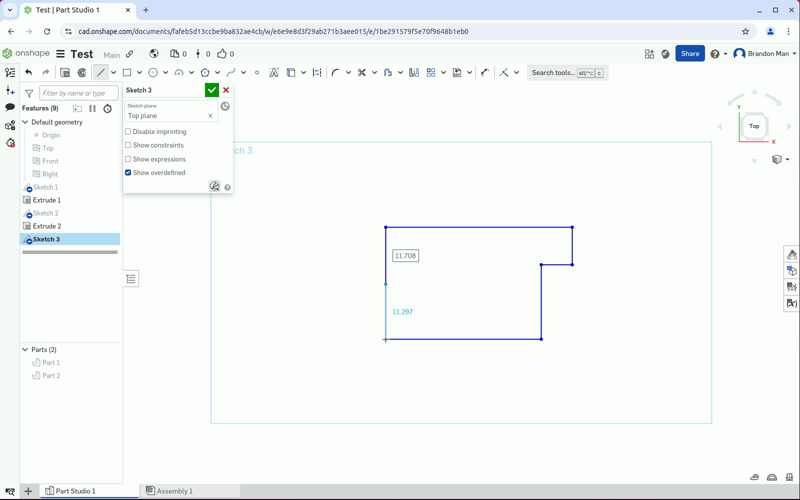
click(385, 339)
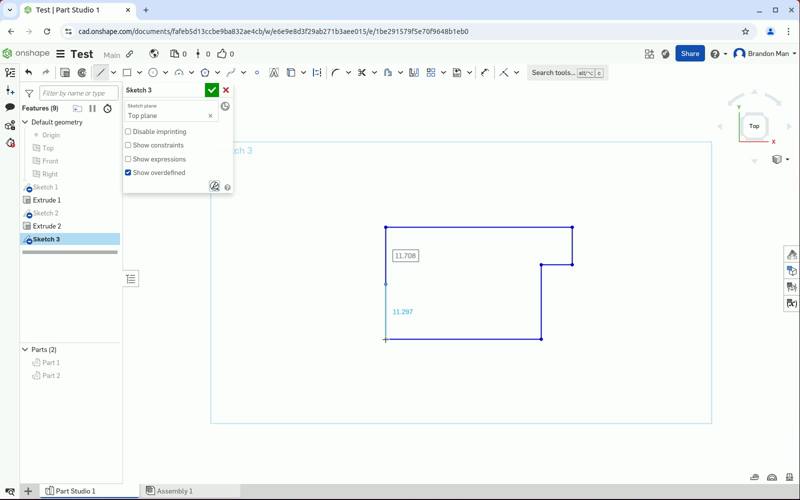
key(esc)
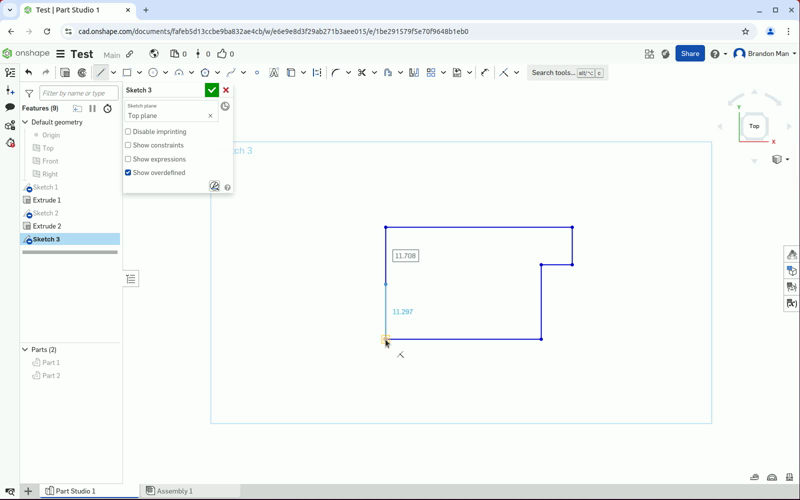
key(c)
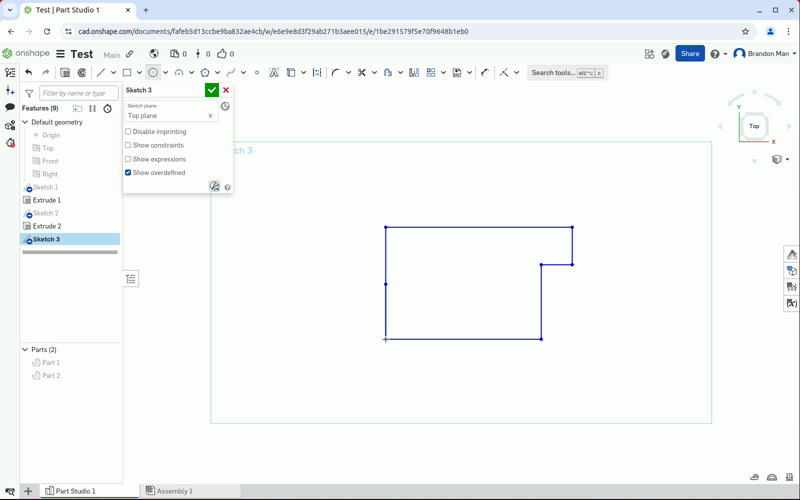
key_down(shift)
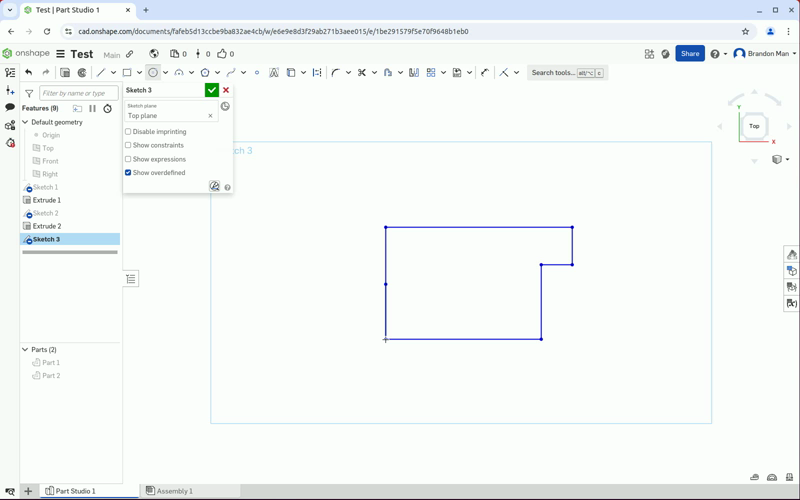
mouse_move(460, 284)
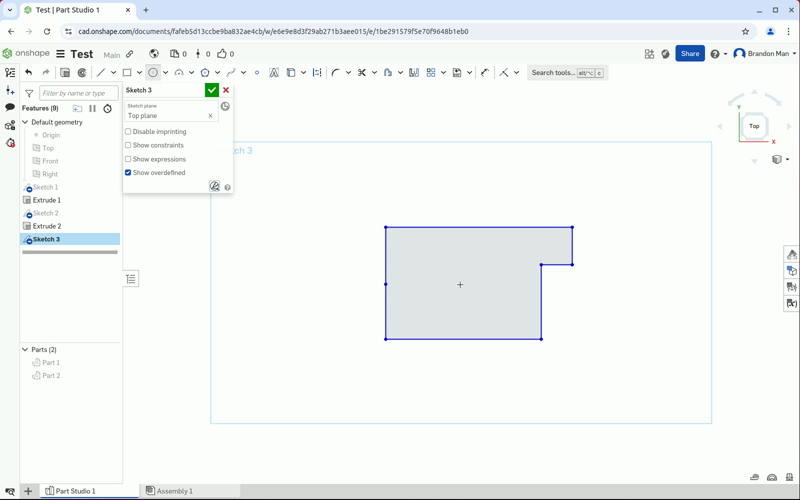
click(460, 284)
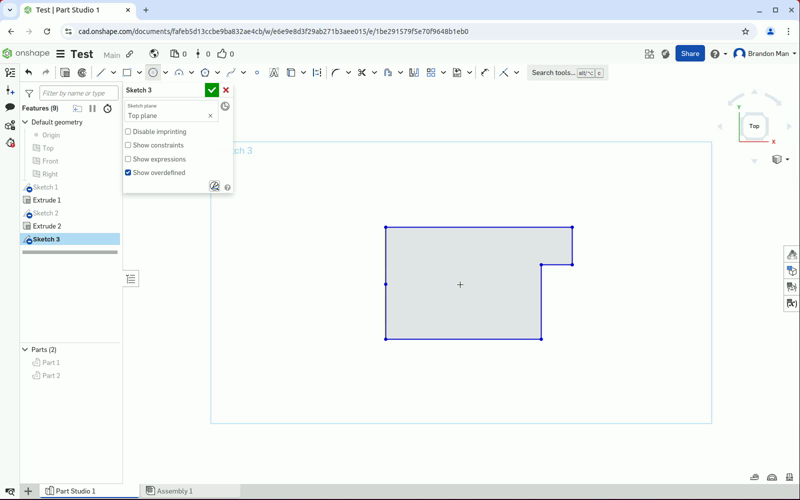
key_up(shift)
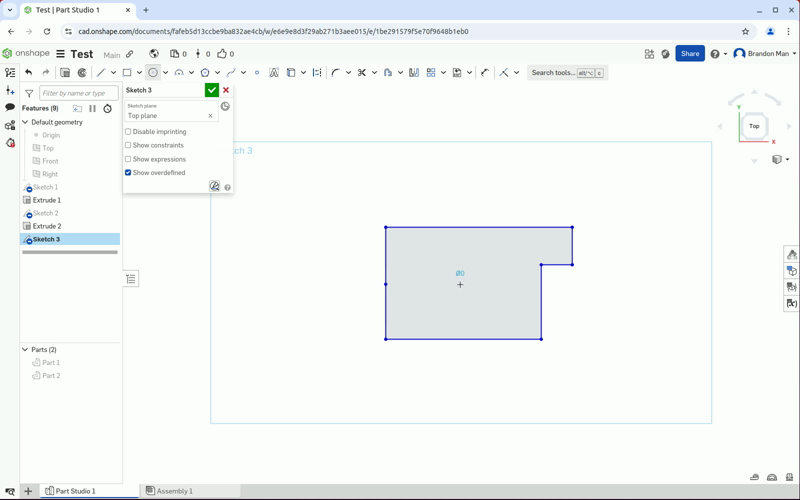
mouse_move(482, 284)
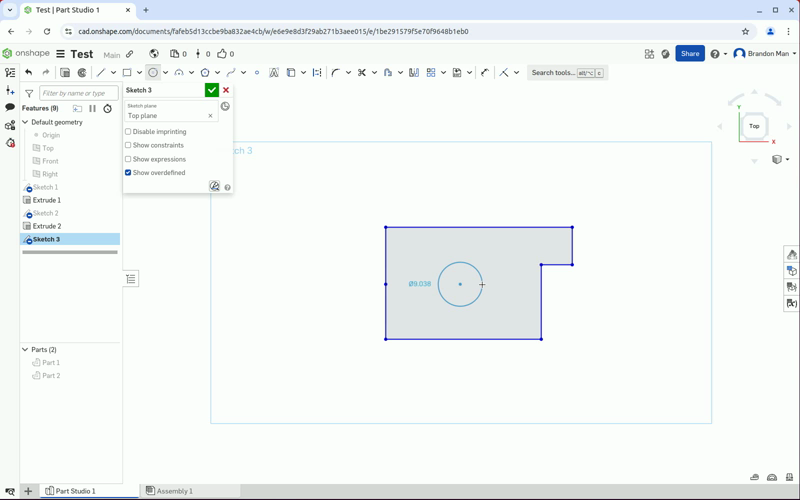
click(482, 284)
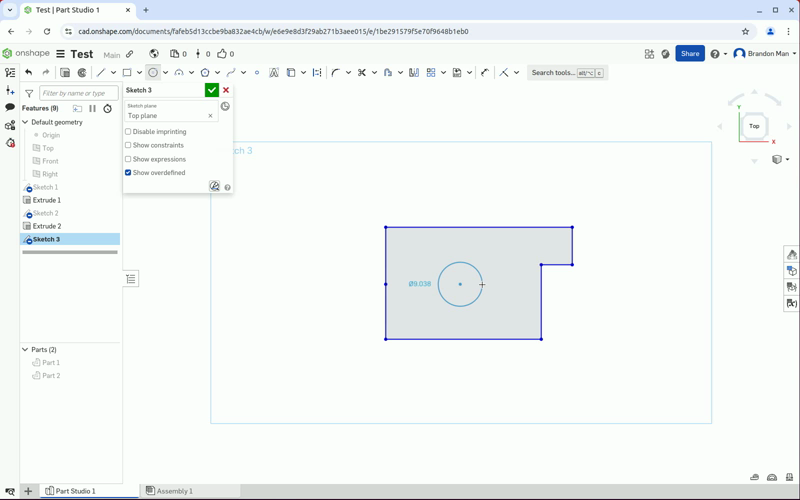
key(esc)
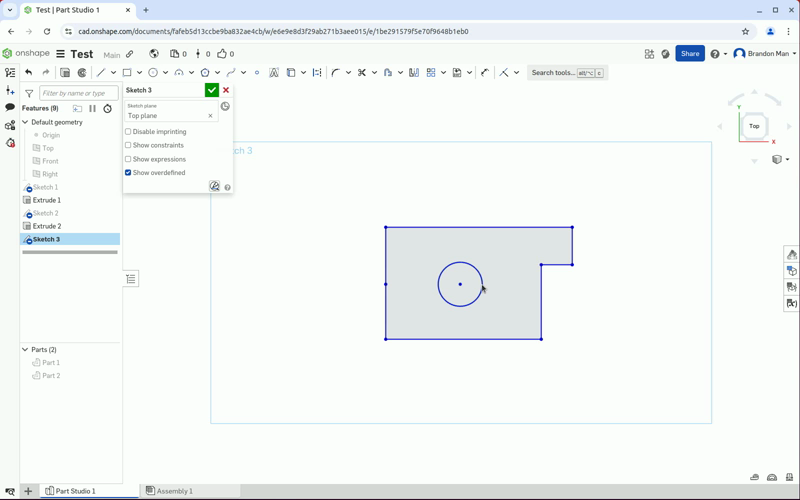
mouse_move(427, 309)
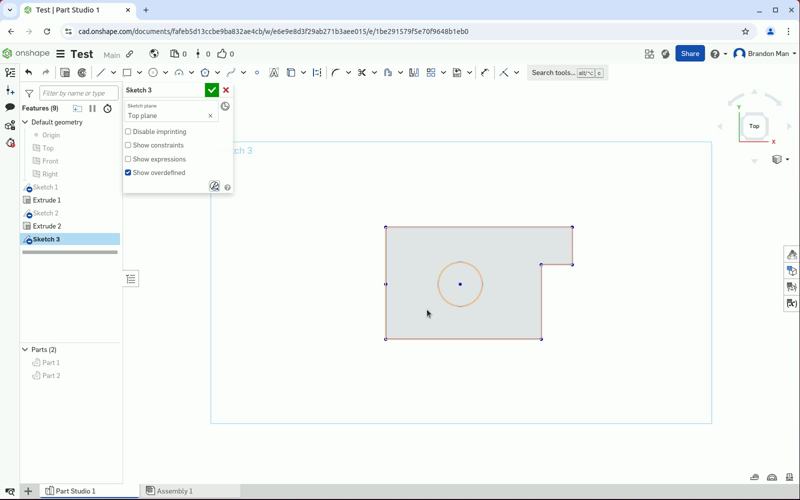
click(427, 309)
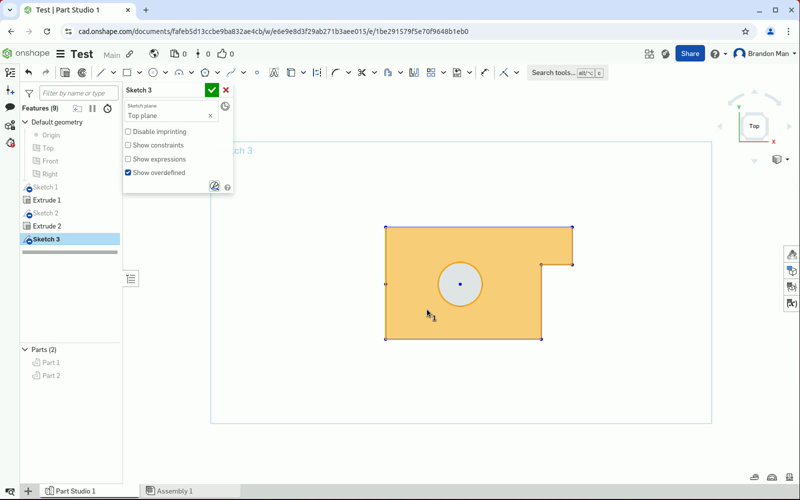
mouse_move(73, 352)
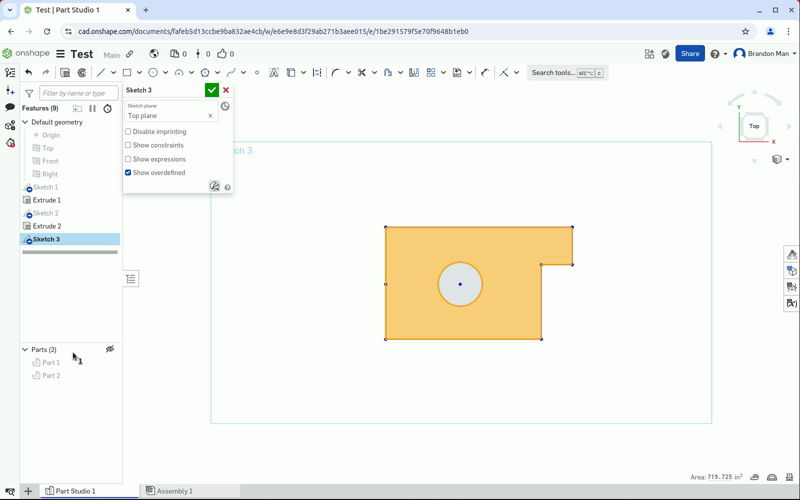
key(shift+y)
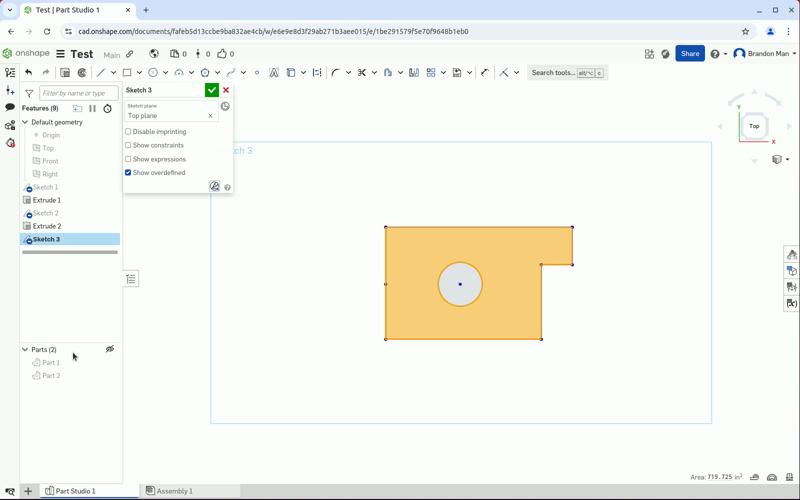
key(shift+e)
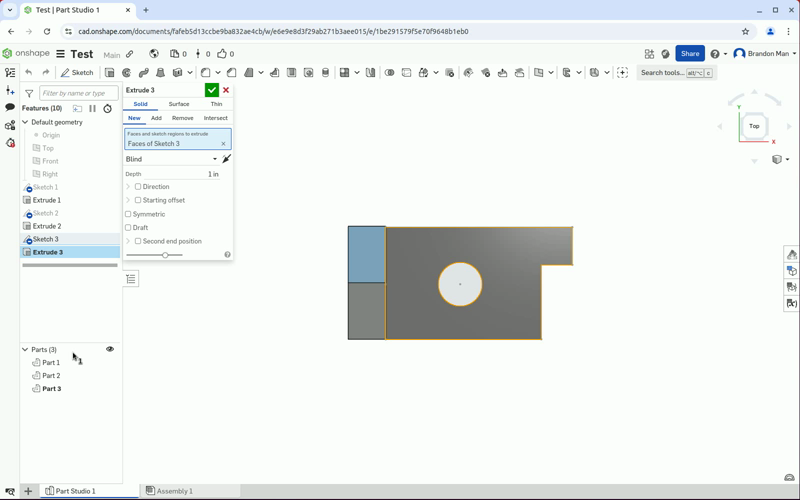
mouse_move(143, 106)
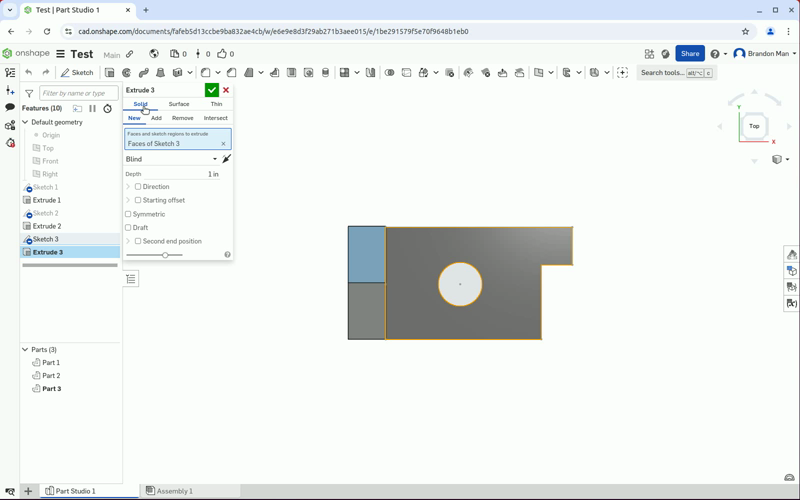
click(143, 106)
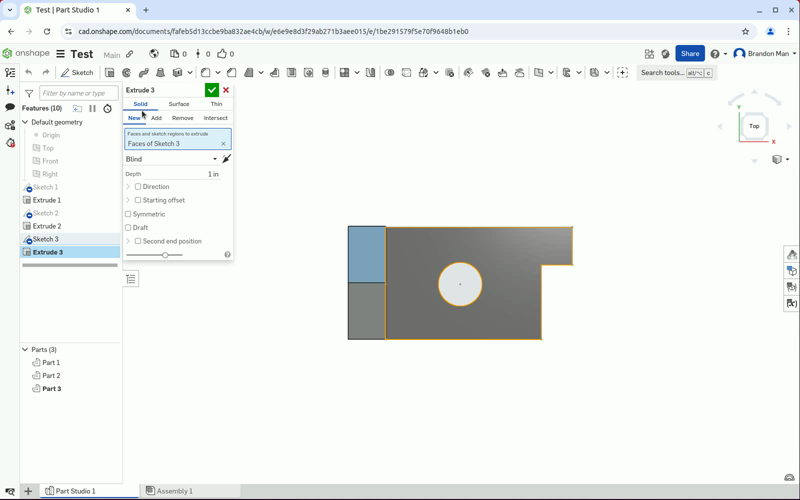
mouse_move(137, 120)
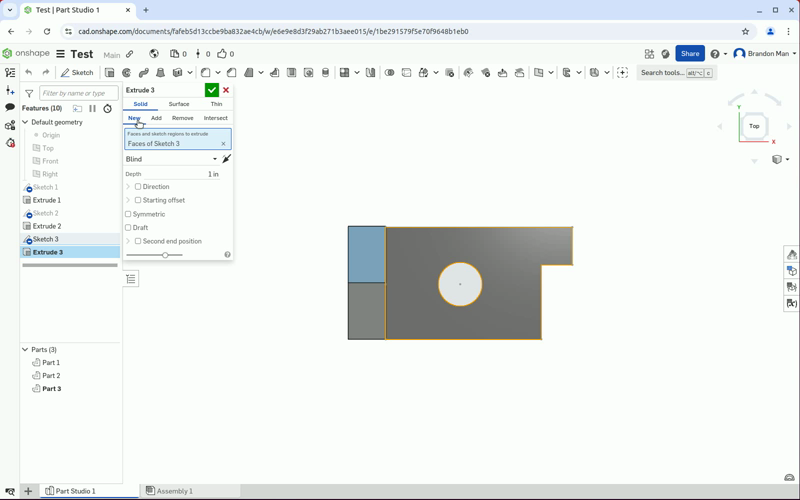
click(137, 120)
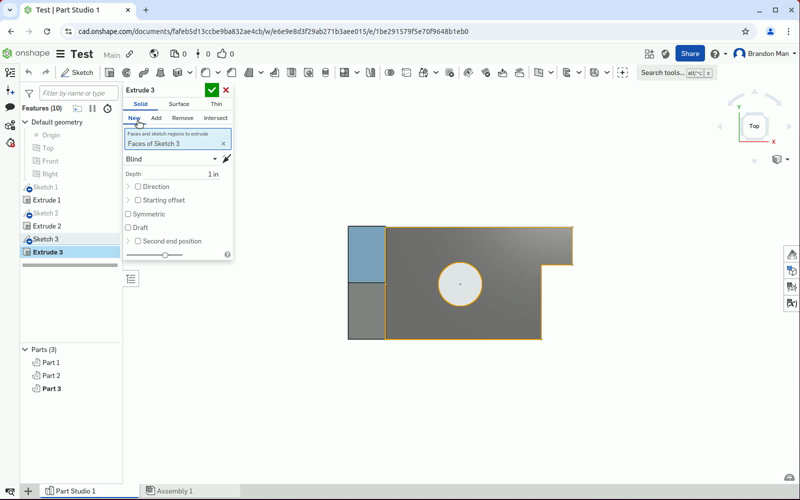
key(tab, 4)
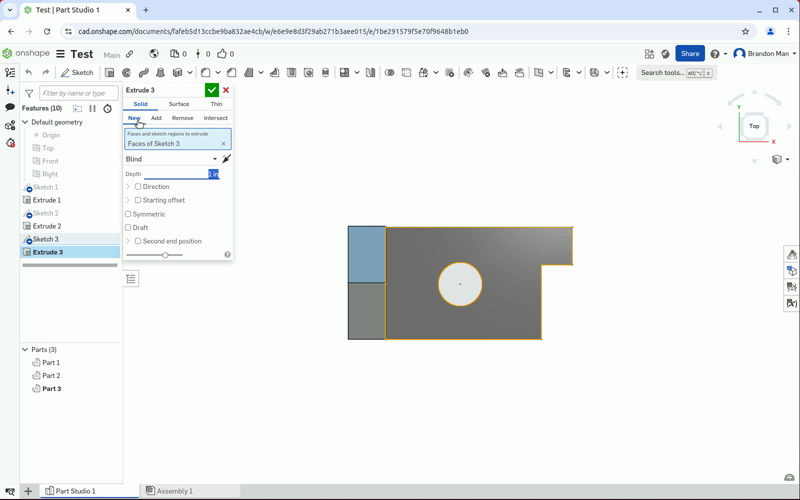
text(7.703)
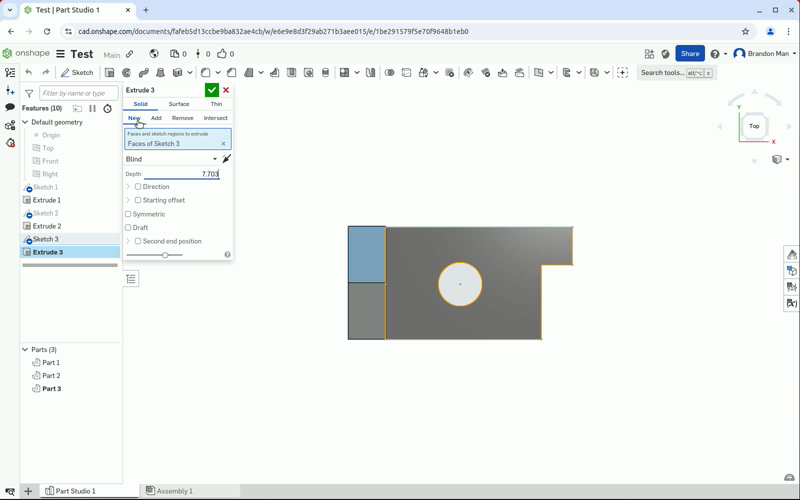
key(enter)
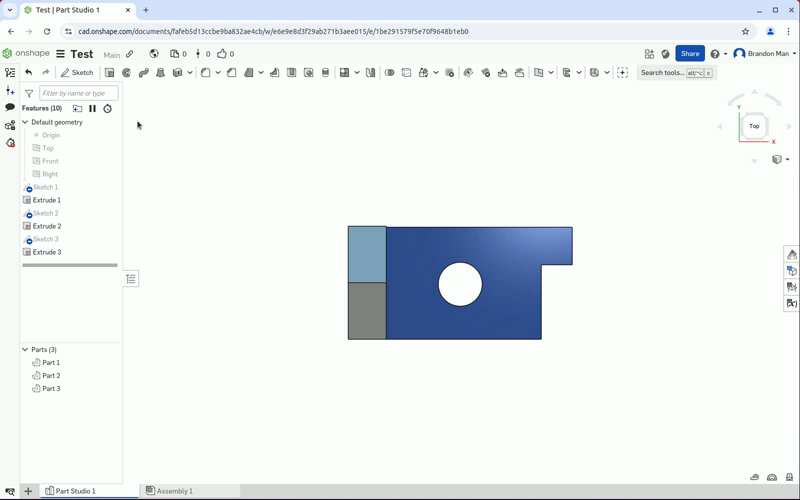
key(shift+h)
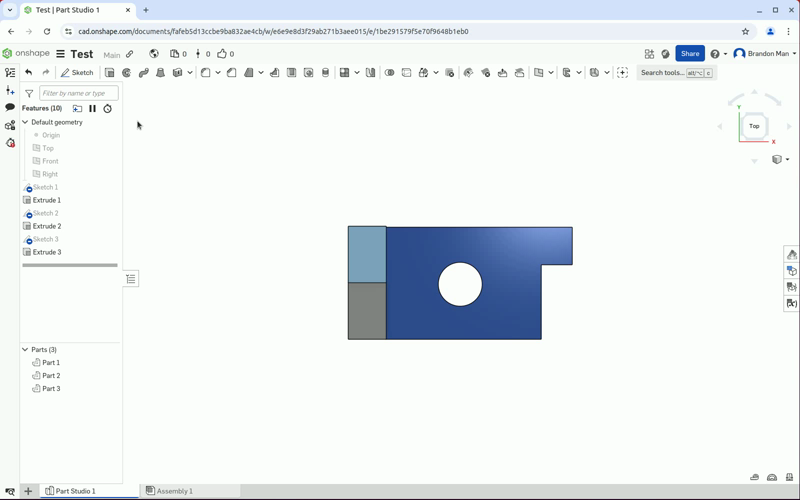
key(shift+h)
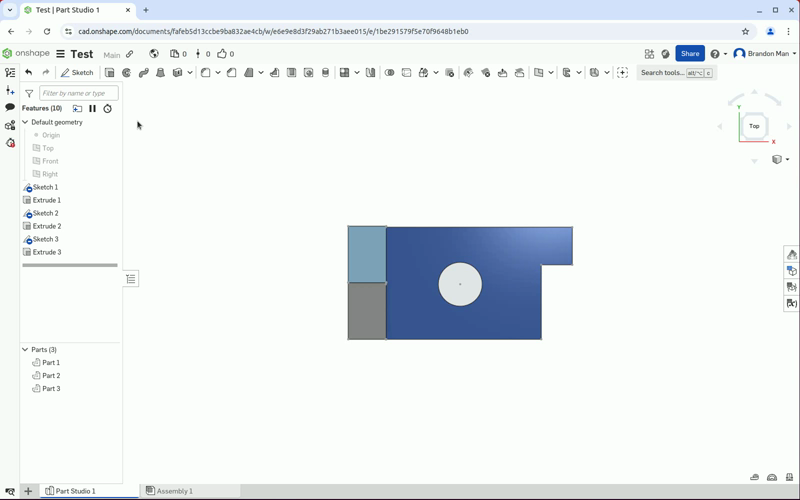
key(shift+7)
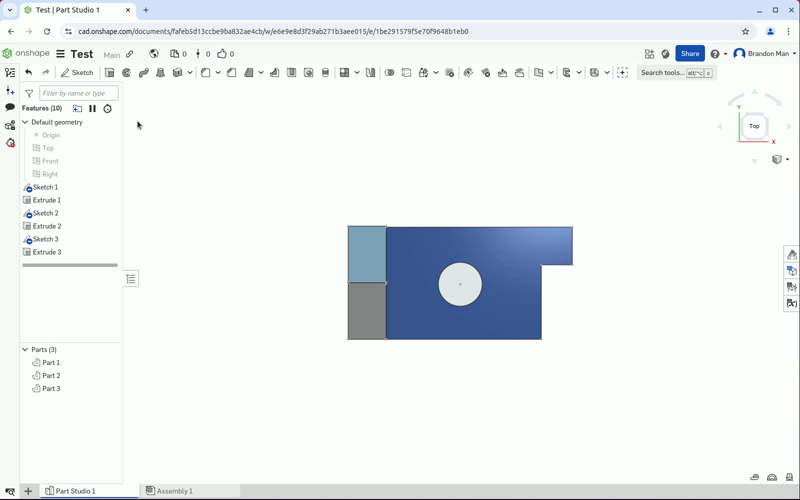
key(up, 3)
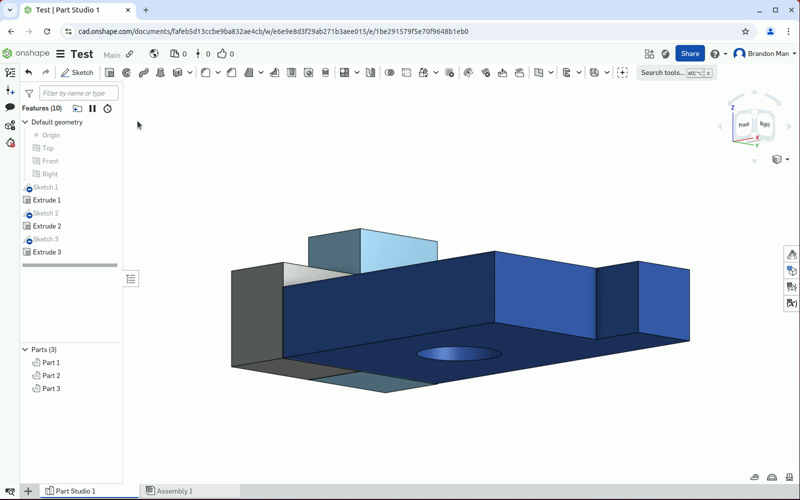
key(left, 3)
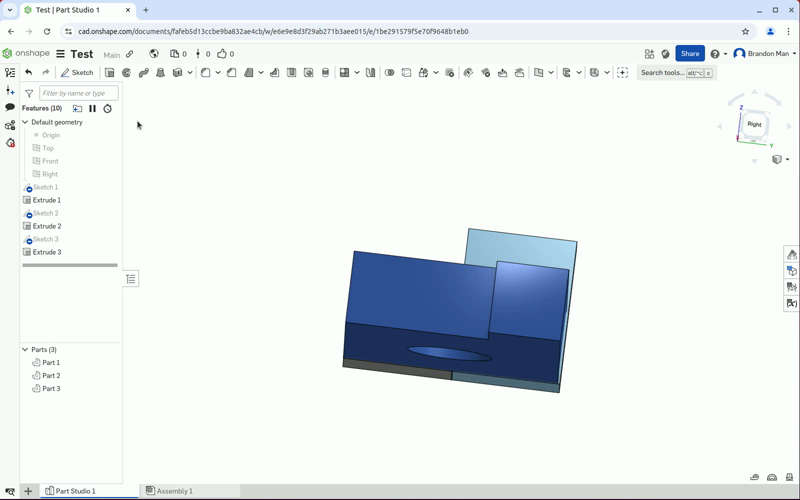
key(right, 3)
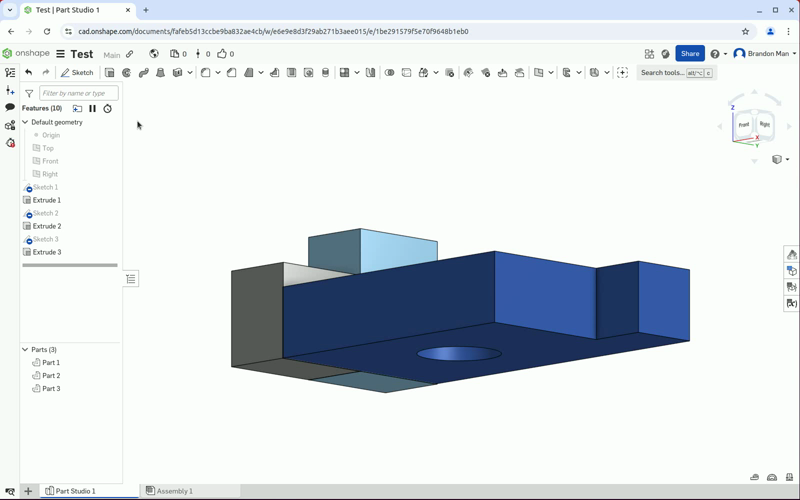
key(down, 3)
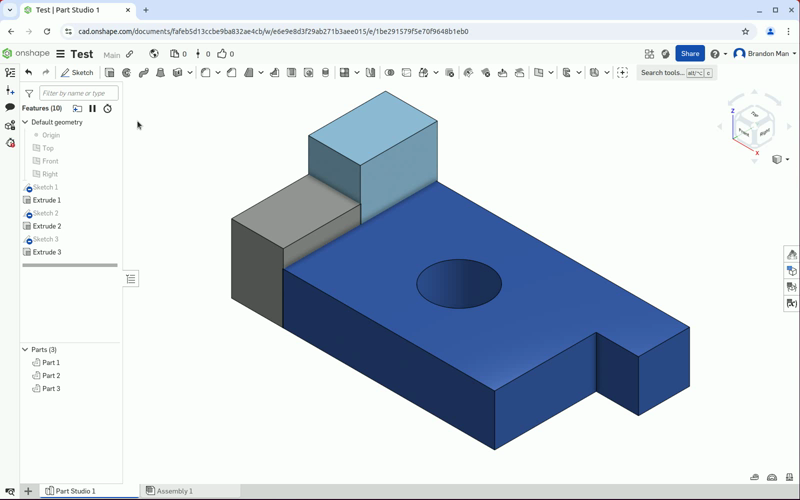
mouse_move(73, 189)
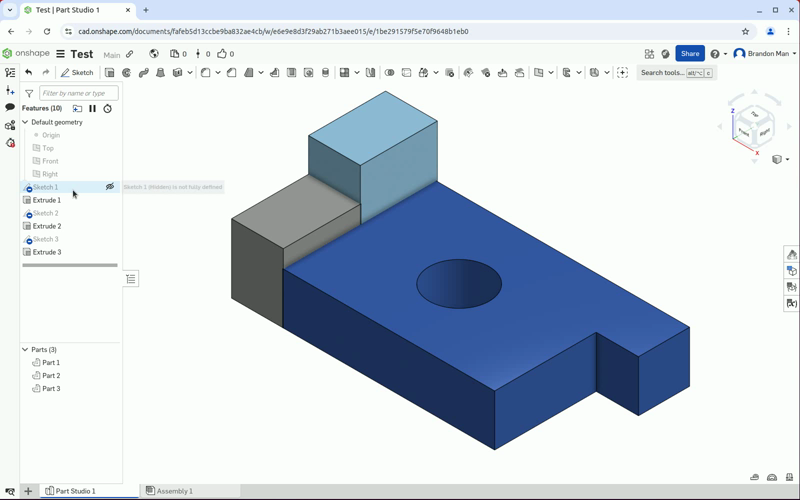
click(73, 189)